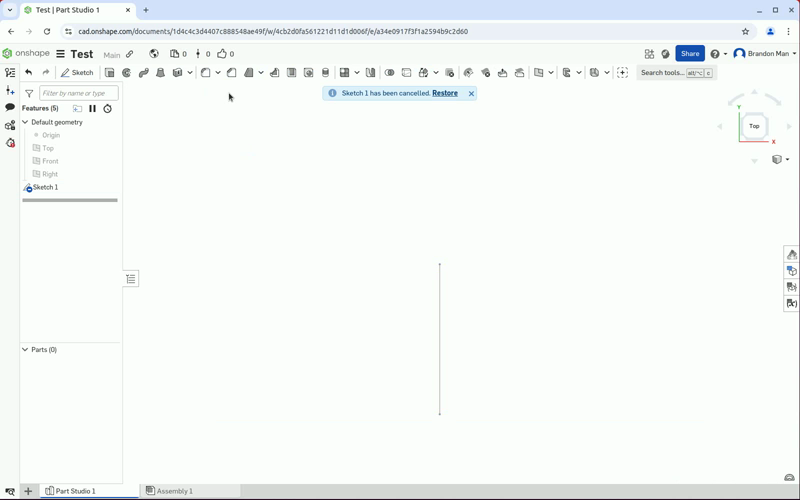
key(shift+h)
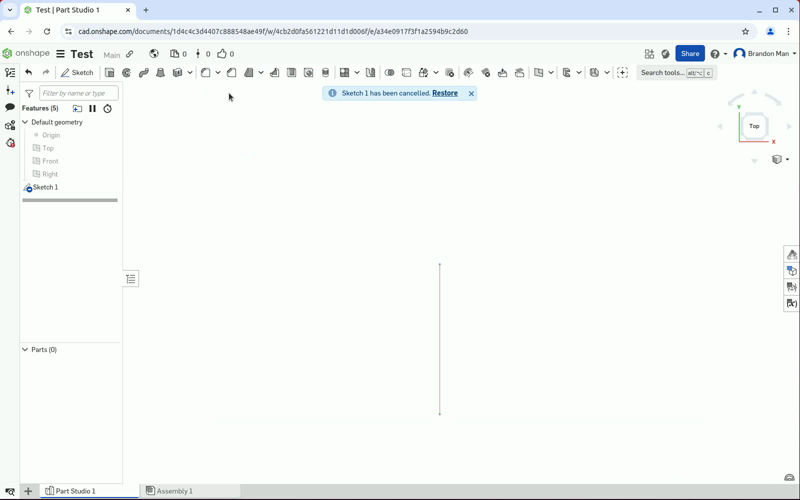
key(shift+s)
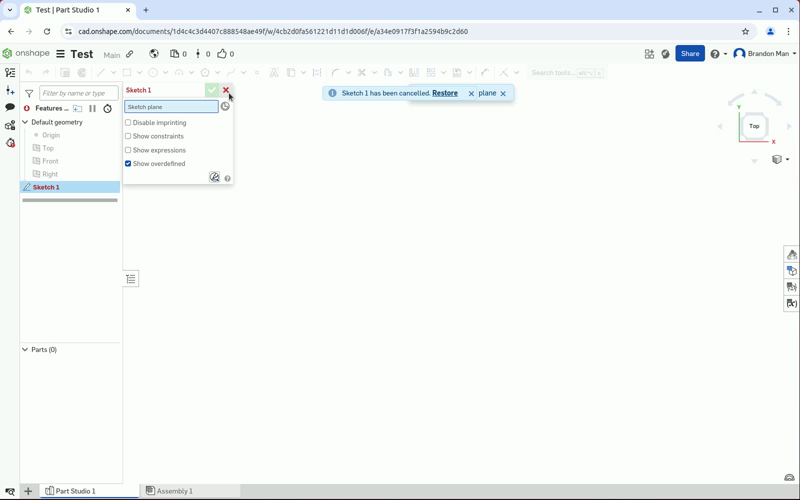
mouse_move(73, 150)
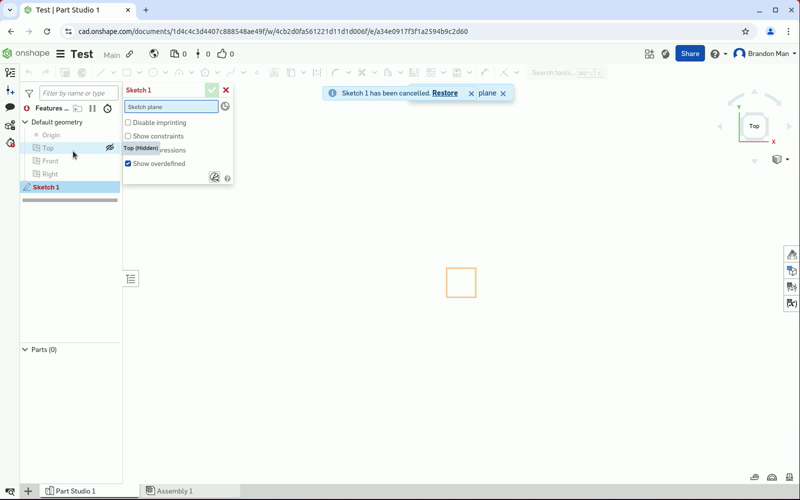
click(73, 150)
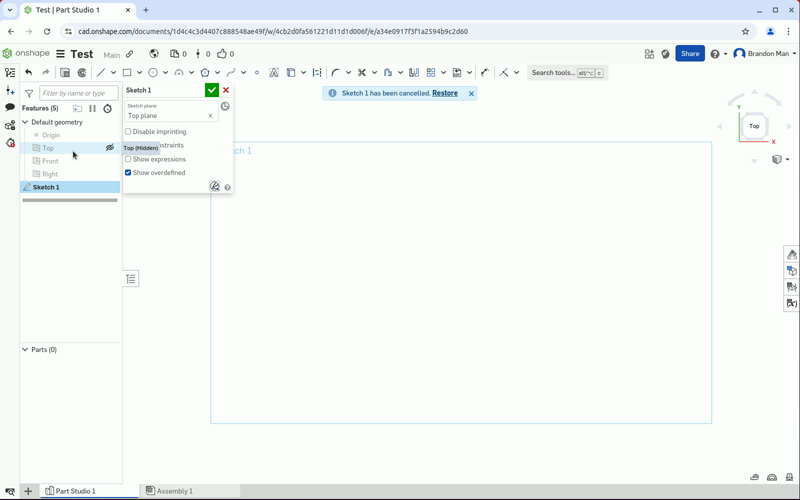
mouse_move(73, 352)
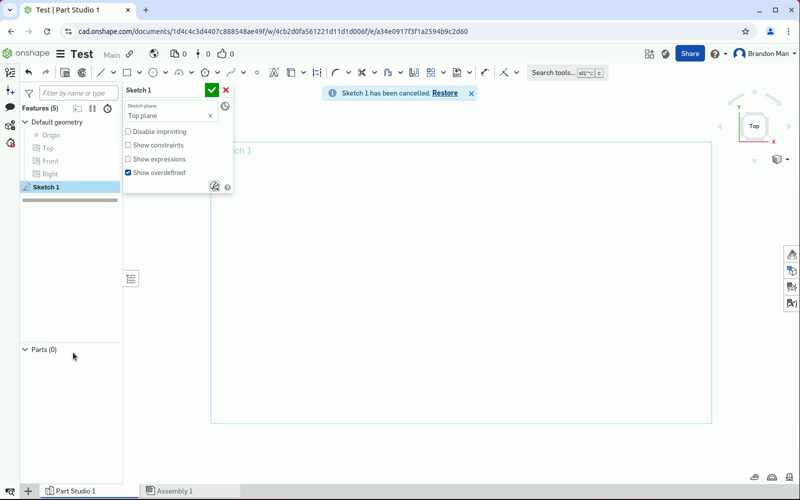
key(y)
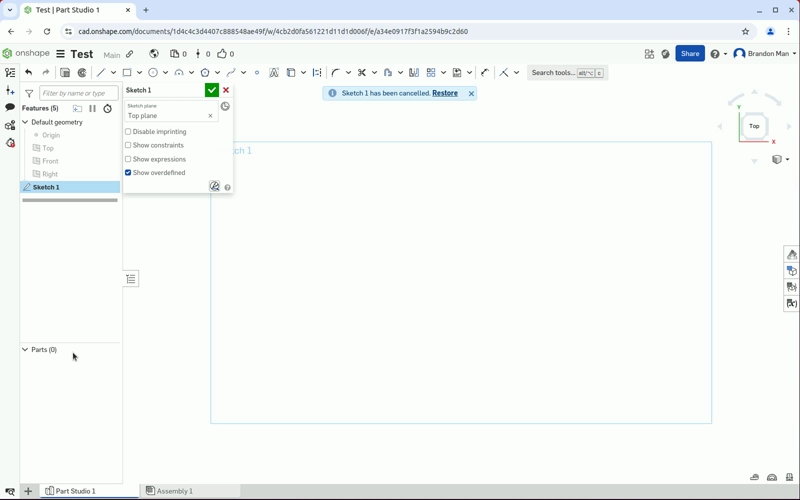
key(l)
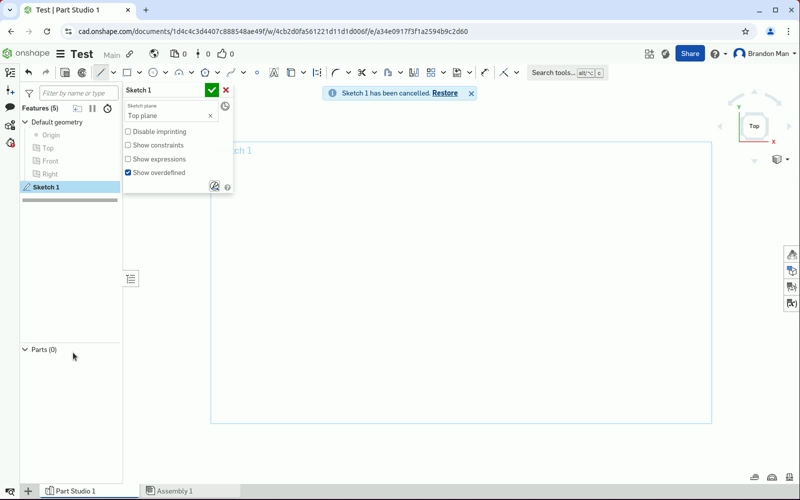
key_down(shift)
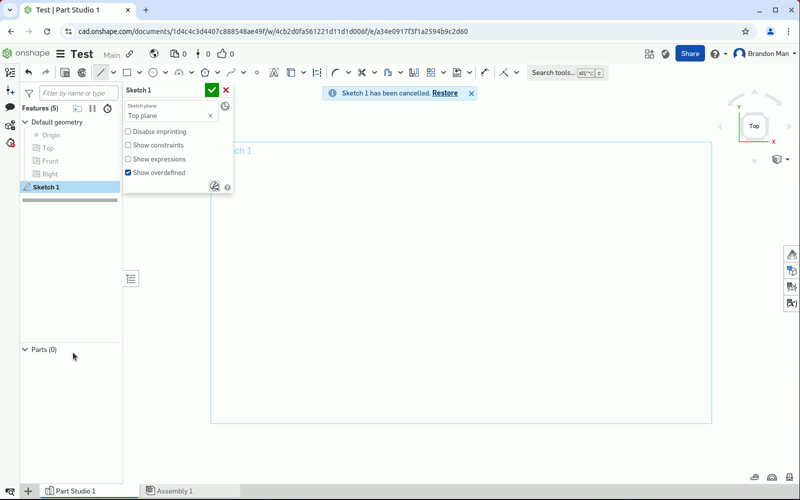
mouse_move(401, 190)
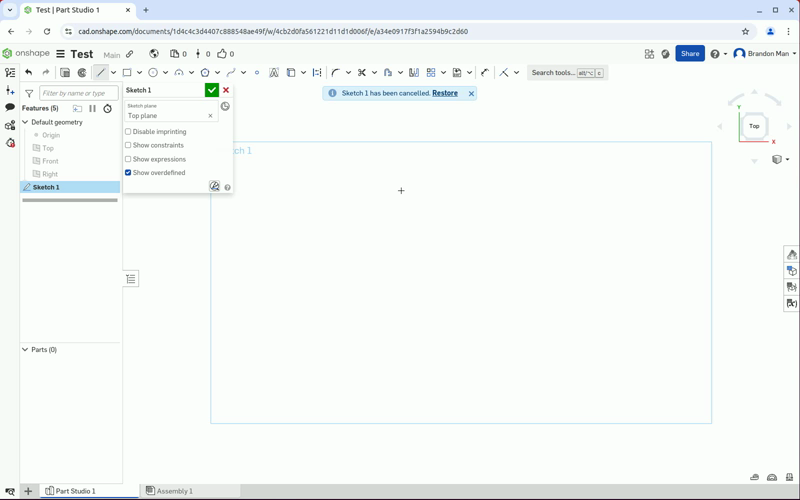
click(401, 190)
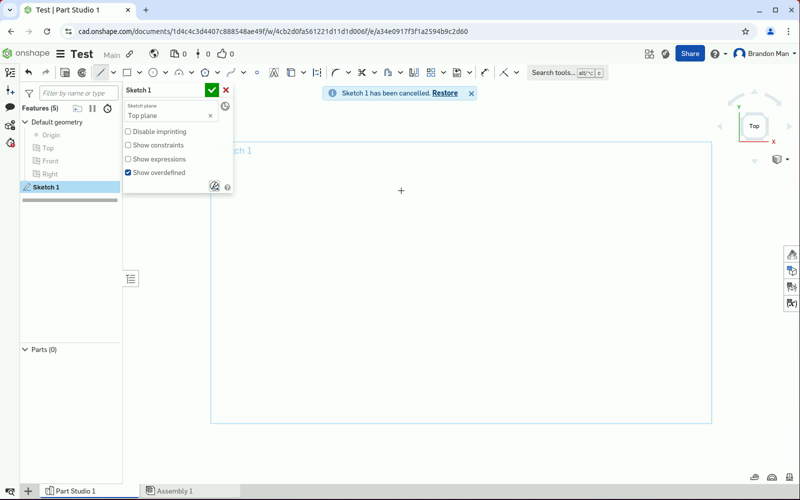
key_up(shift)
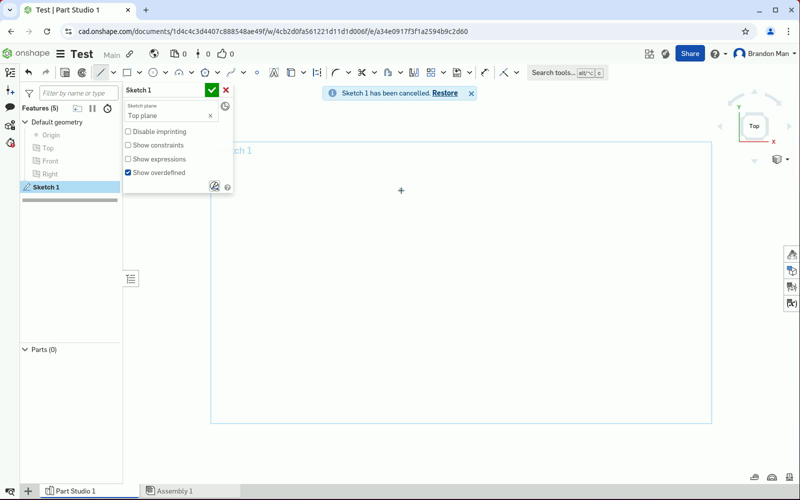
key_down(shift)
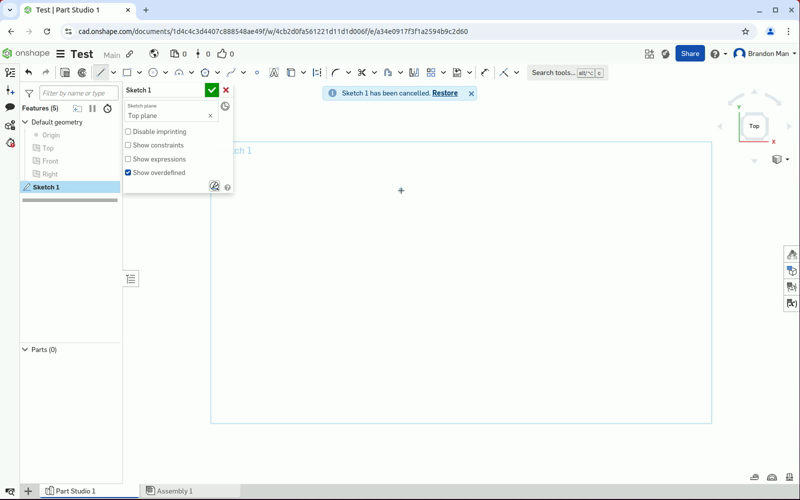
mouse_move(461, 309)
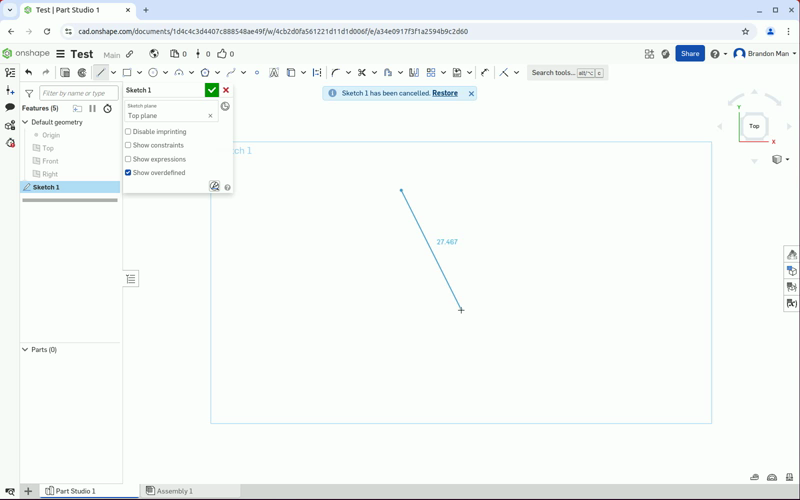
click(461, 309)
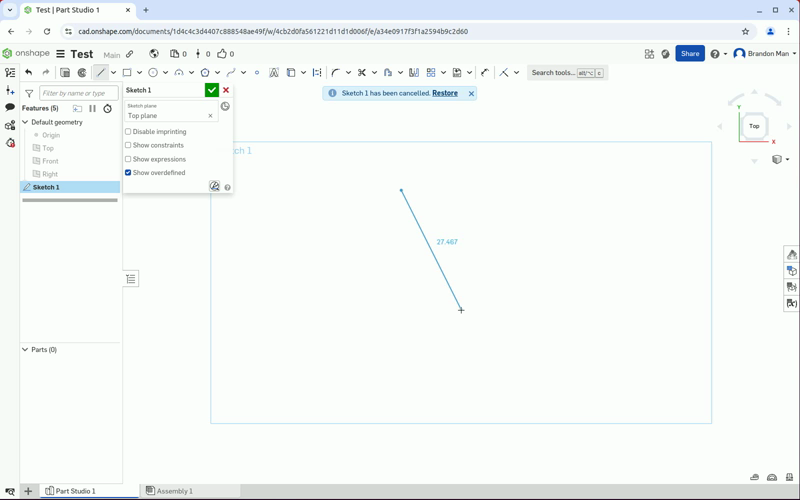
key_up(shift)
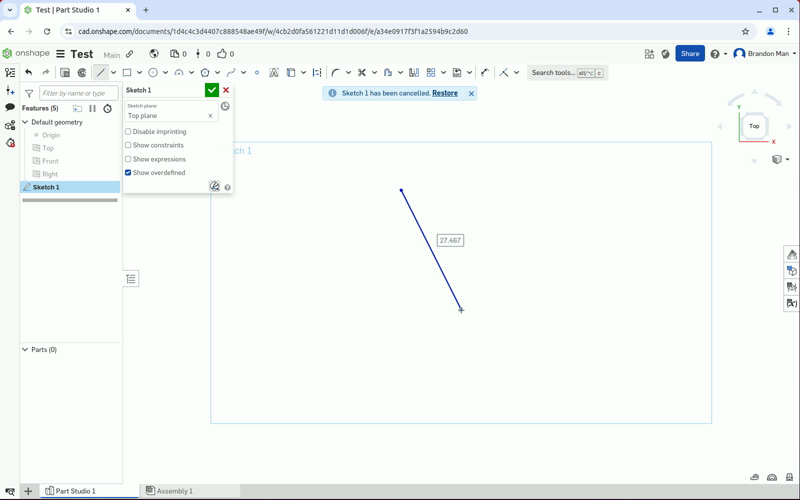
key_down(shift)
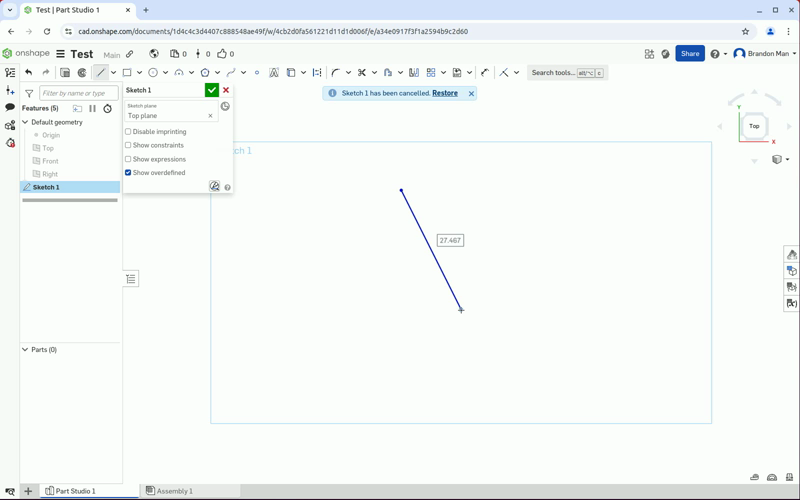
mouse_move(491, 309)
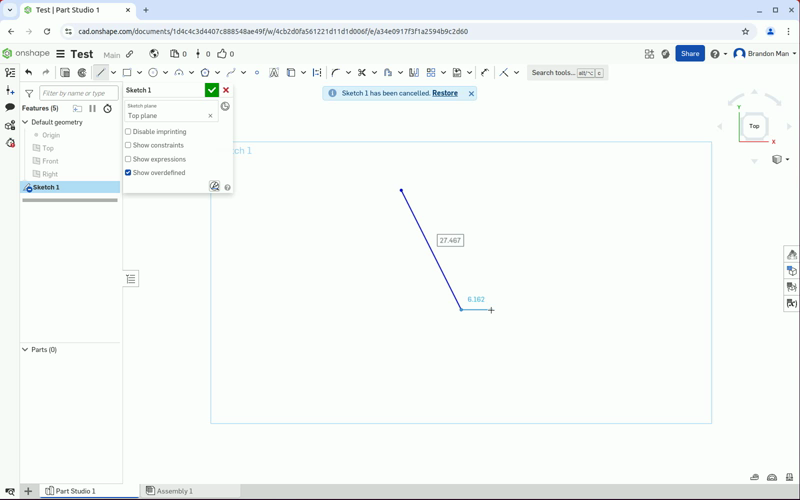
mouse_move(461, 283)
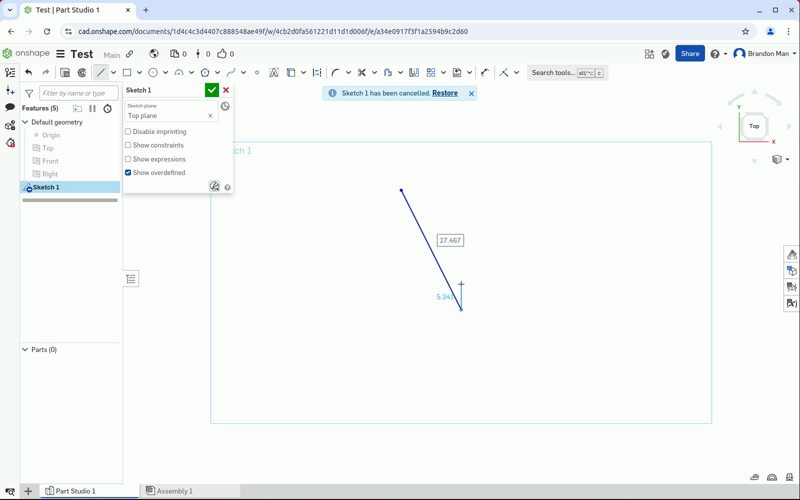
click(461, 283)
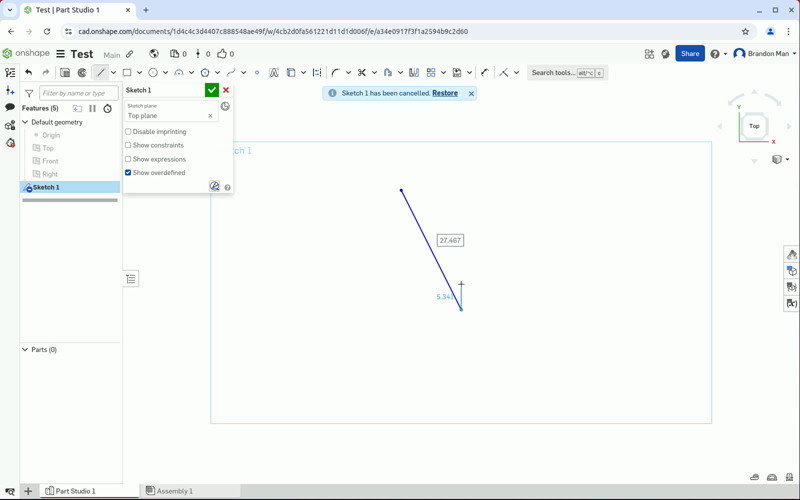
key_up(shift)
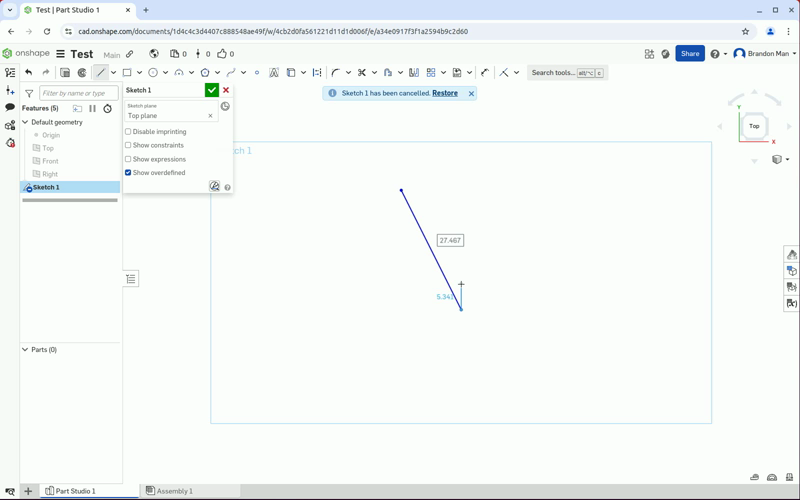
key_down(shift)
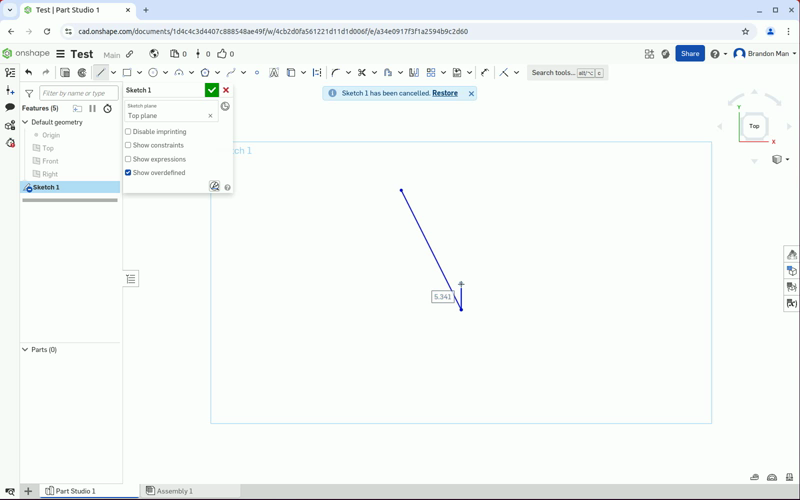
mouse_move(401, 170)
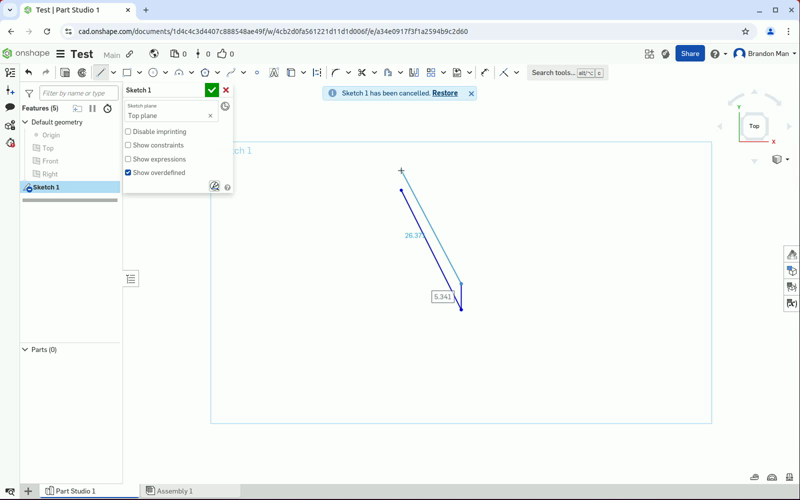
click(401, 170)
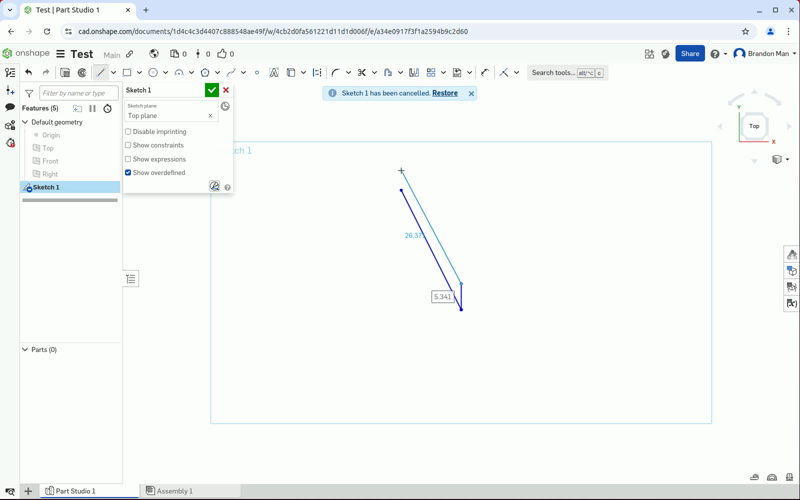
key_up(shift)
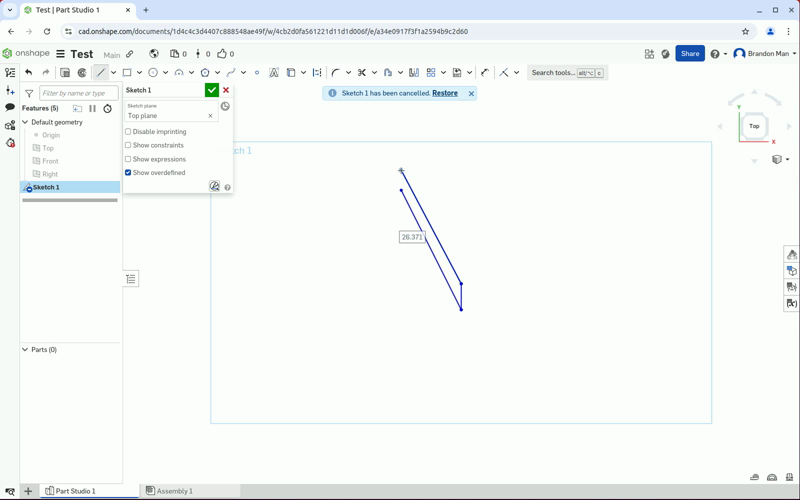
mouse_move(431, 170)
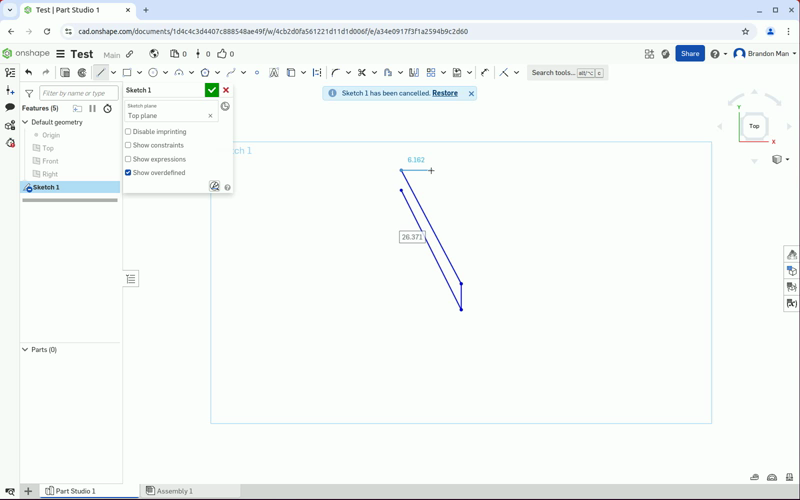
key_down(shift)
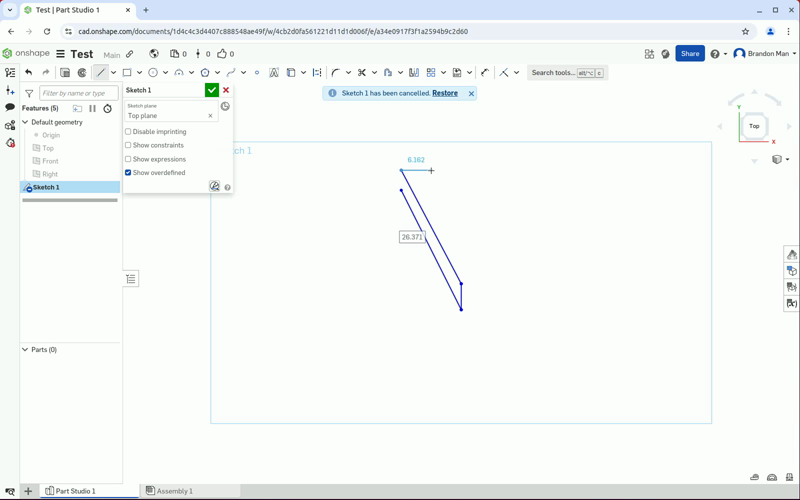
mouse_move(401, 190)
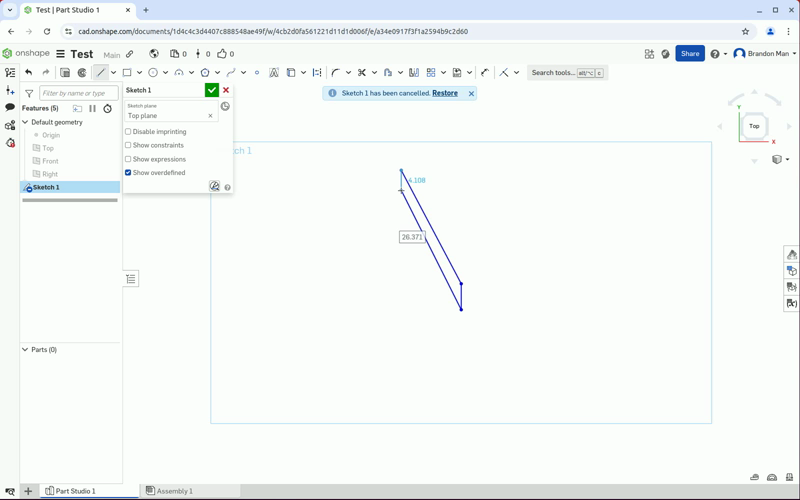
key_up(shift)
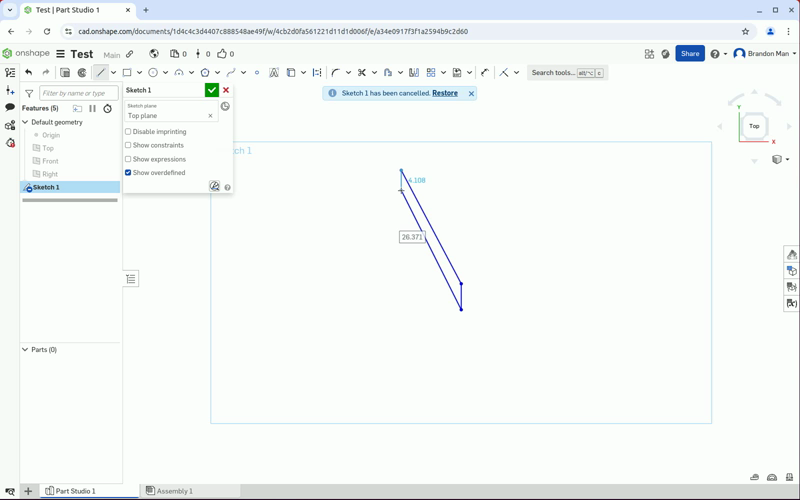
click(401, 190)
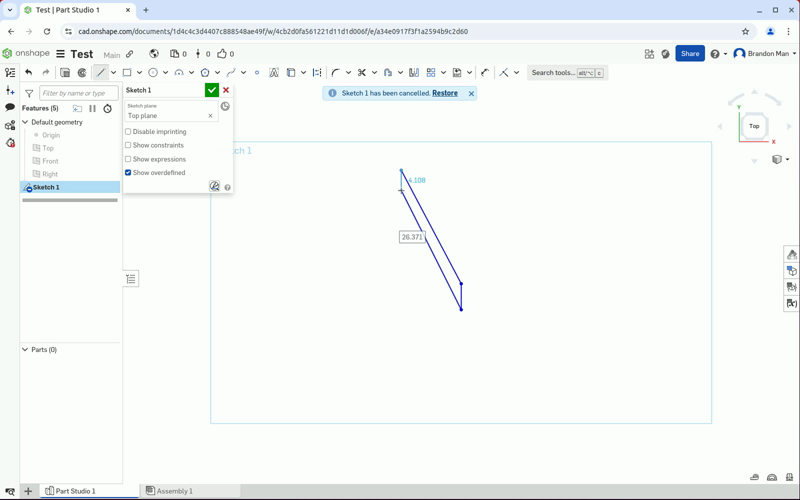
key(esc)
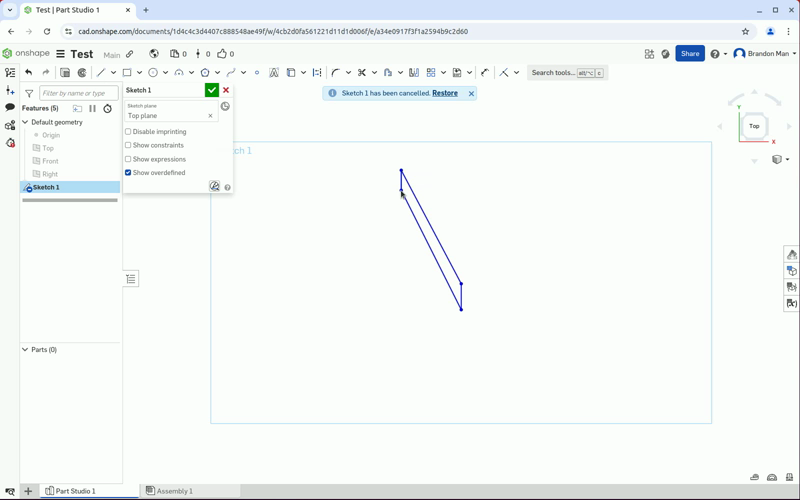
mouse_move(432, 233)
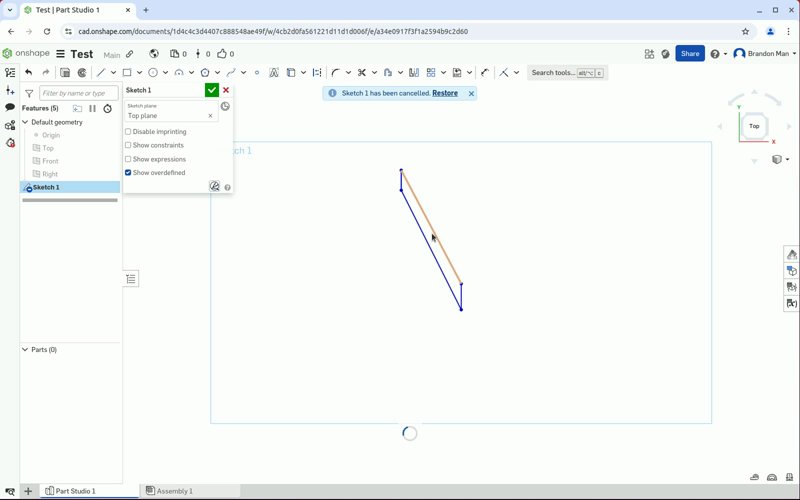
scroll(6)
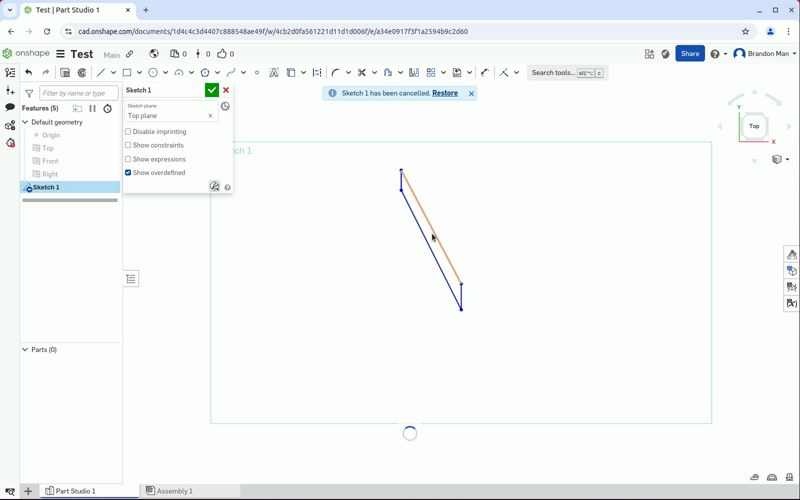
scroll(6)
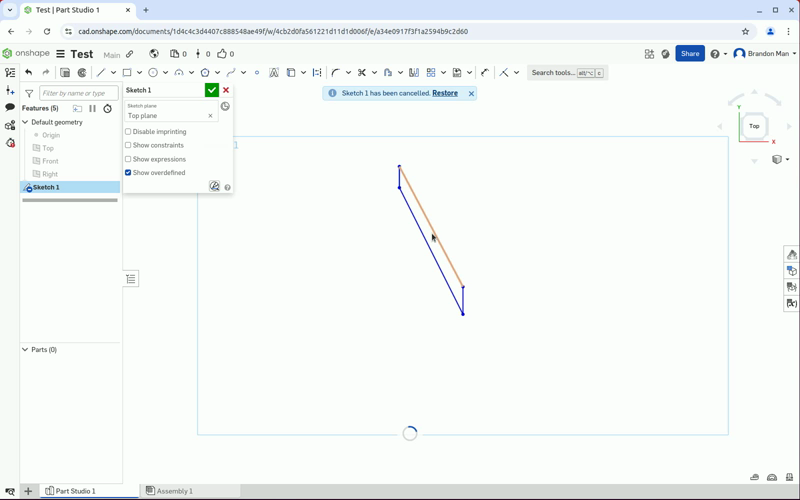
scroll(6)
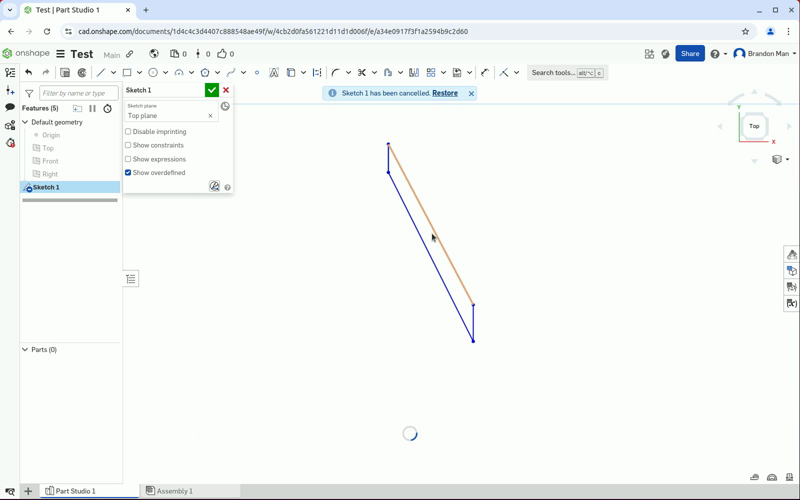
scroll(6)
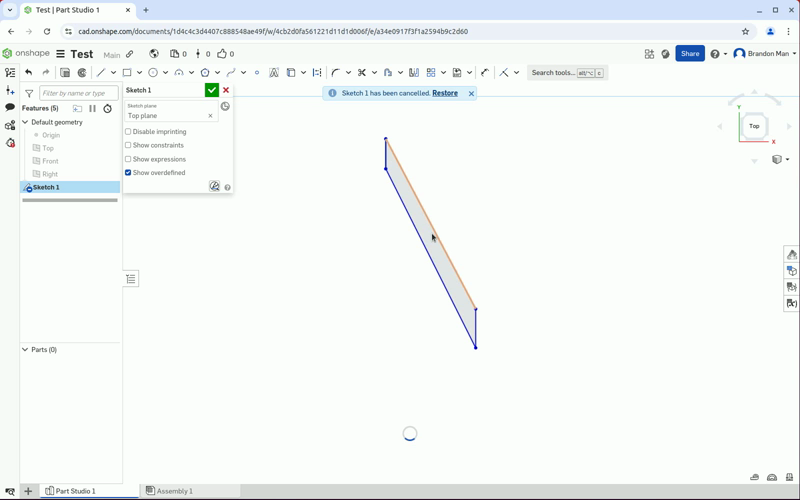
scroll(6)
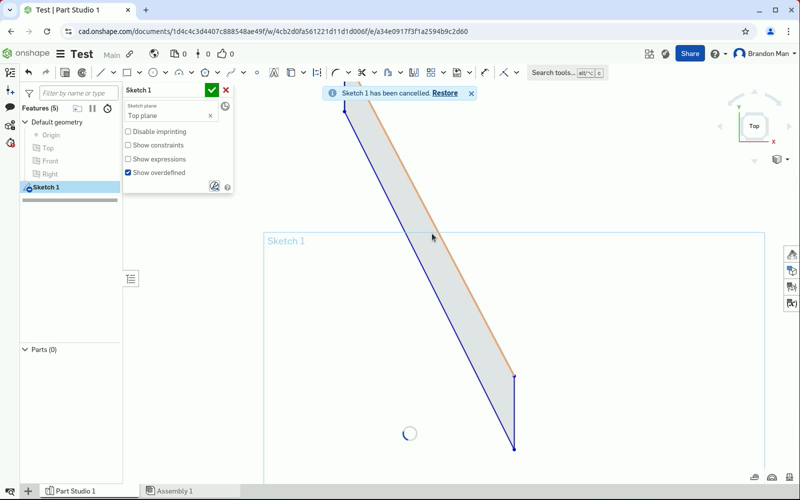
scroll(6)
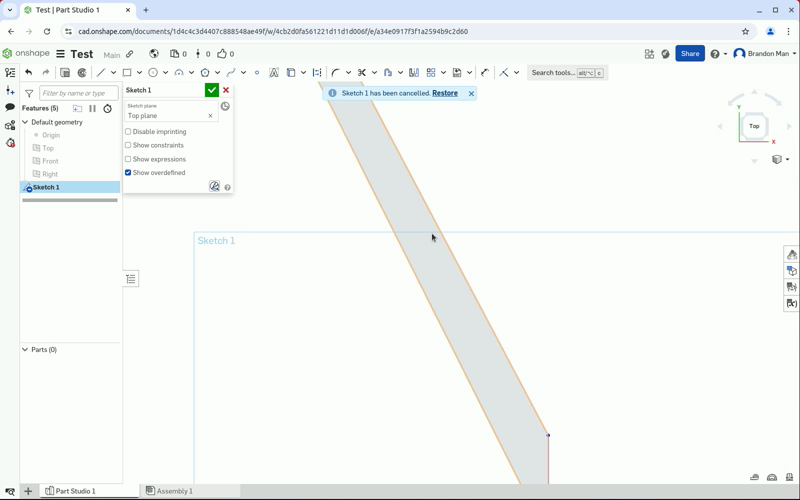
scroll(6)
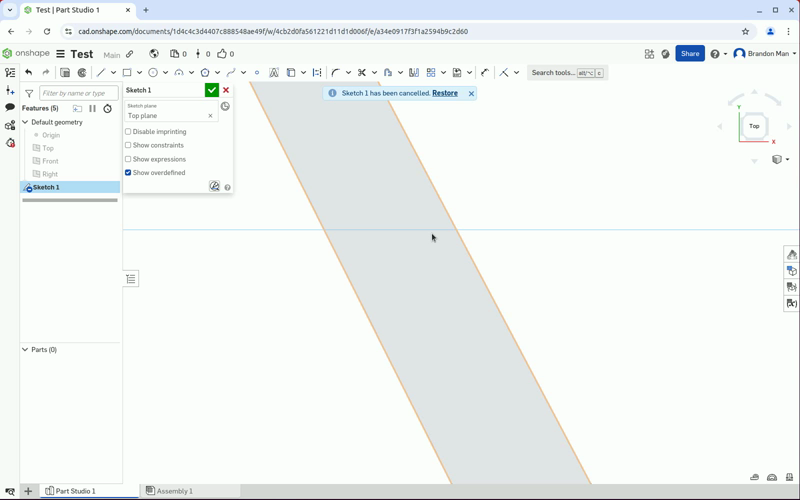
click(432, 233)
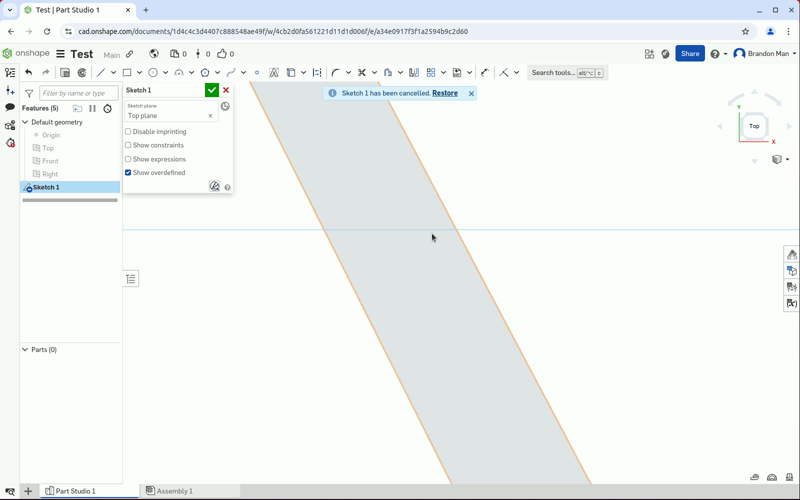
scroll(-6)
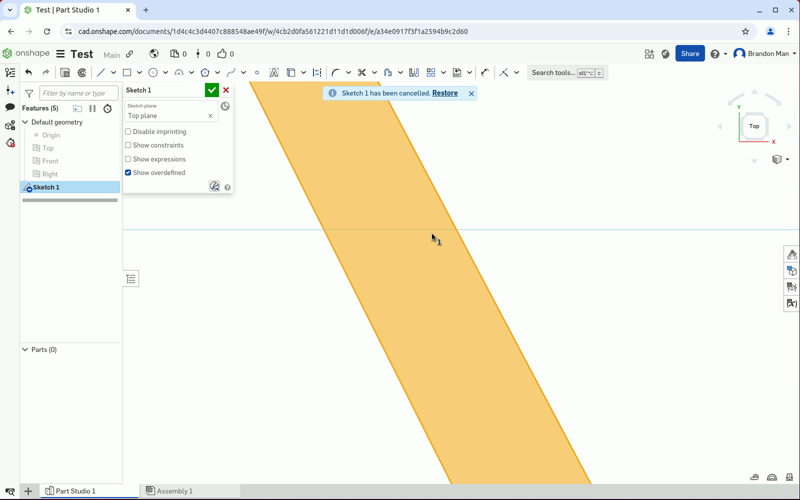
scroll(-6)
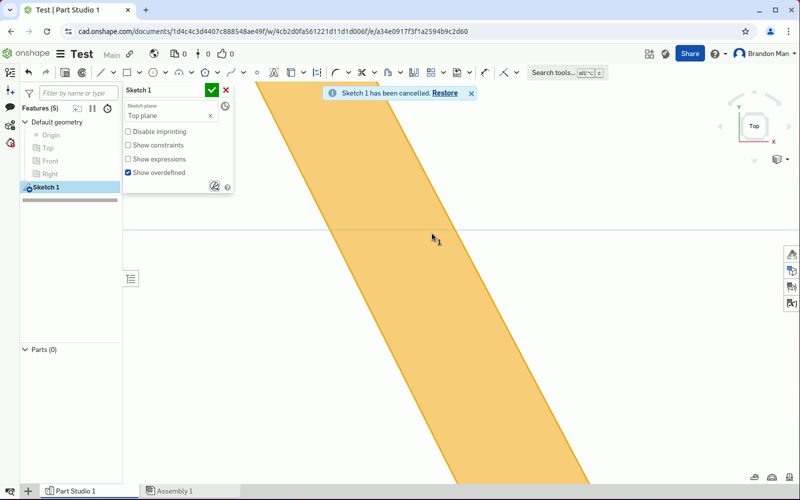
scroll(-6)
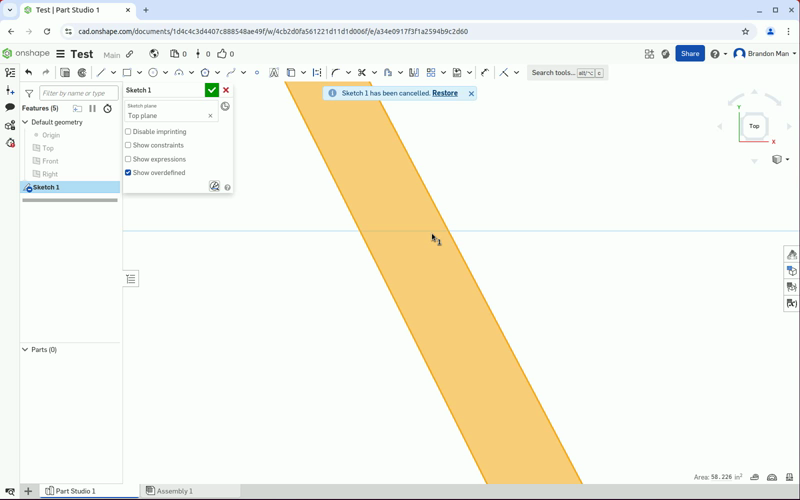
scroll(-6)
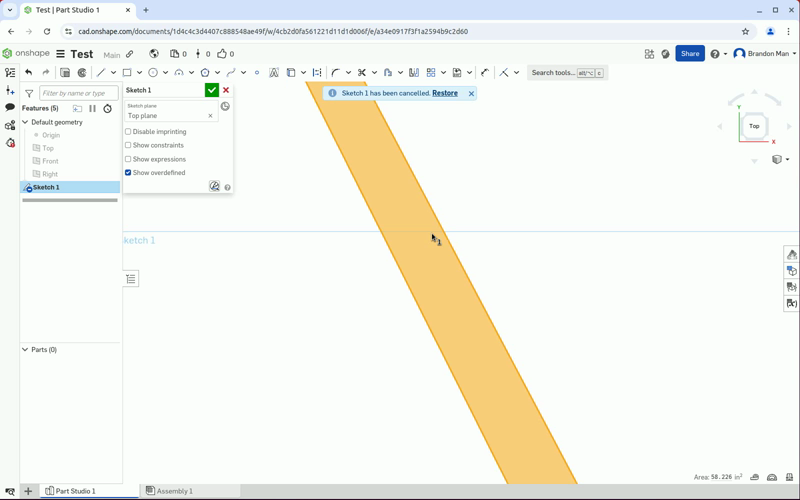
scroll(-6)
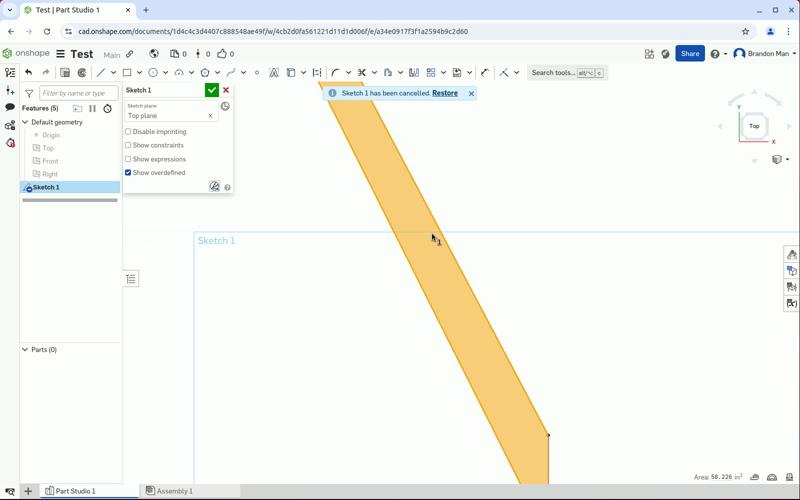
scroll(-6)
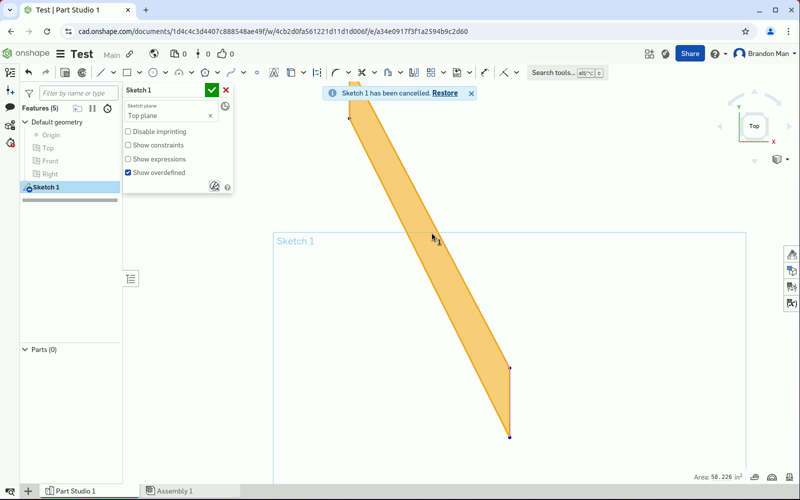
scroll(-6)
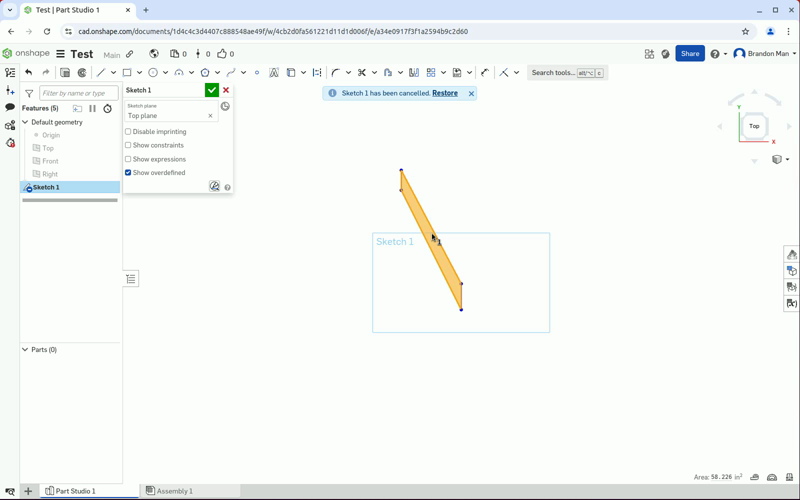
mouse_move(73, 352)
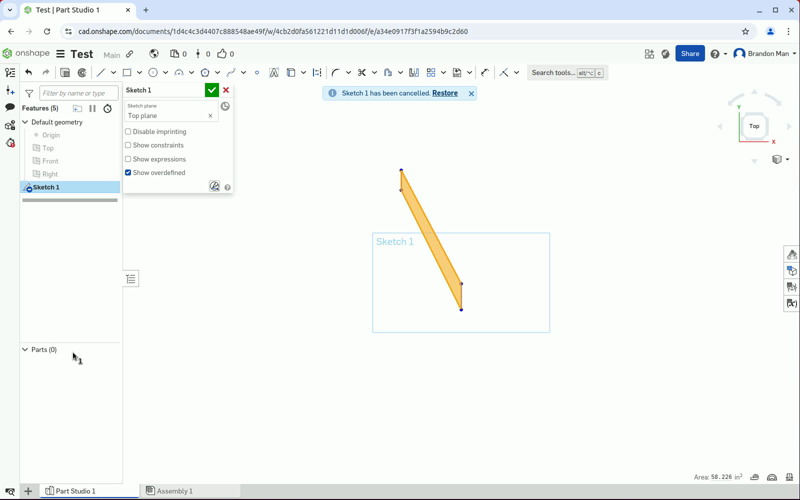
key(shift+y)
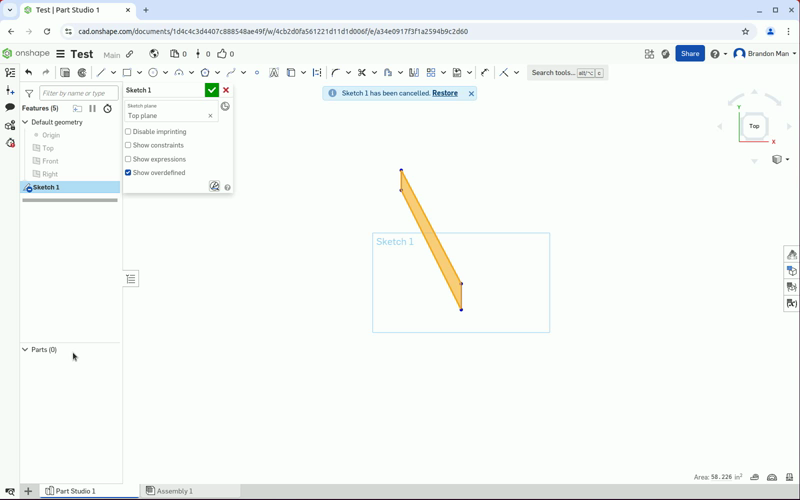
key(shift+e)
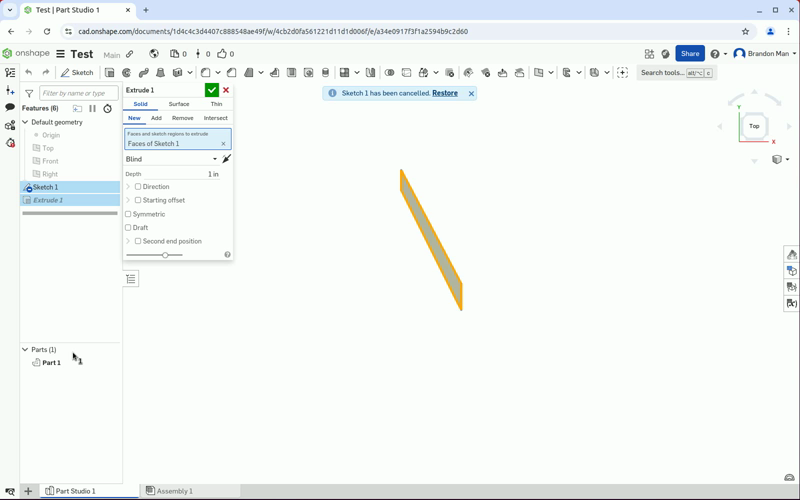
mouse_move(143, 106)
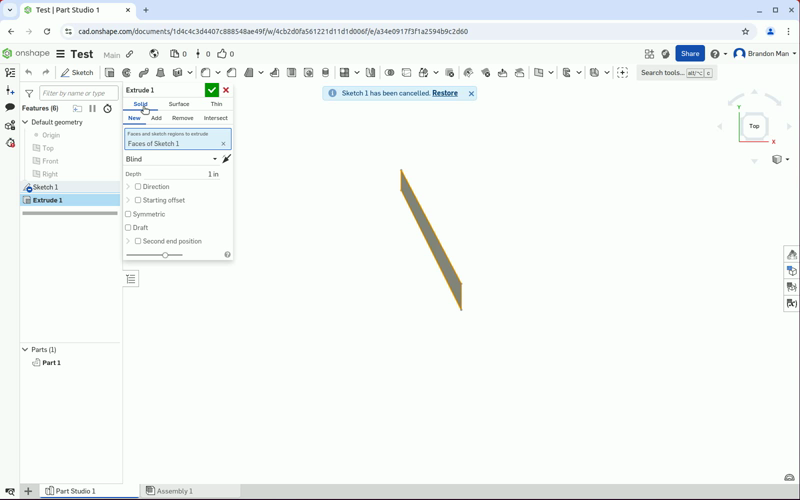
click(143, 106)
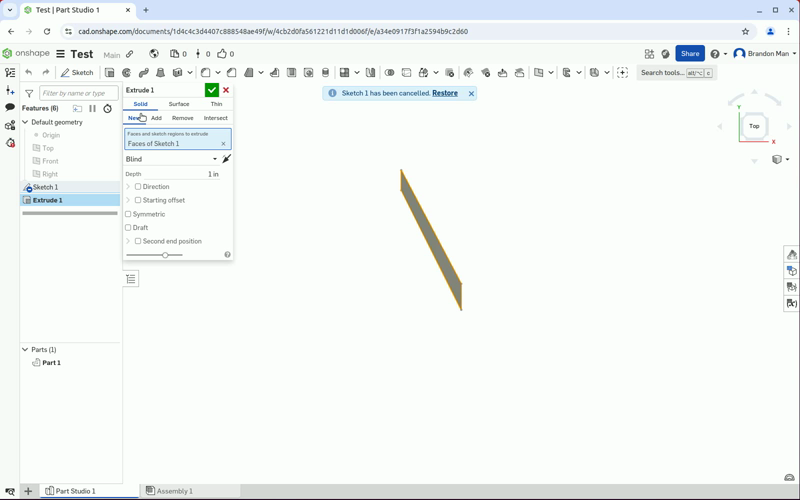
mouse_move(137, 120)
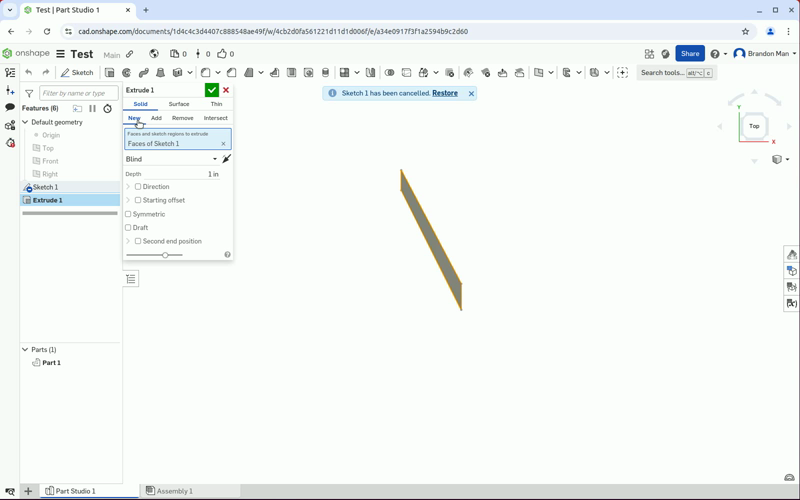
click(137, 120)
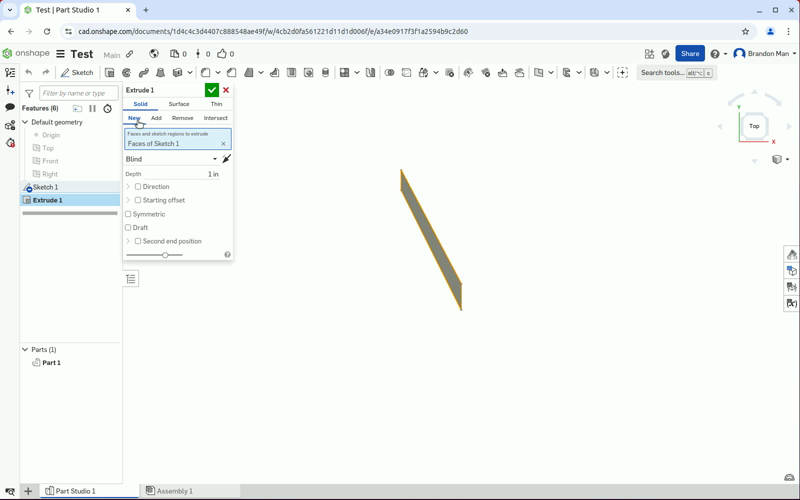
key(tab, 4)
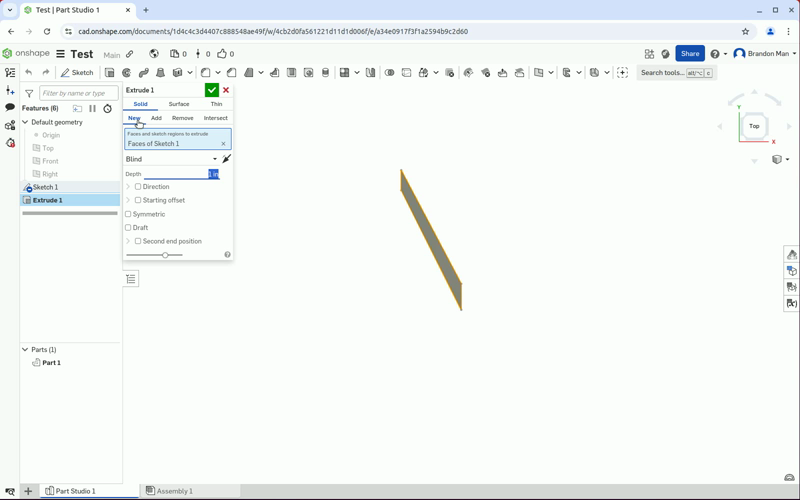
text(0.722)
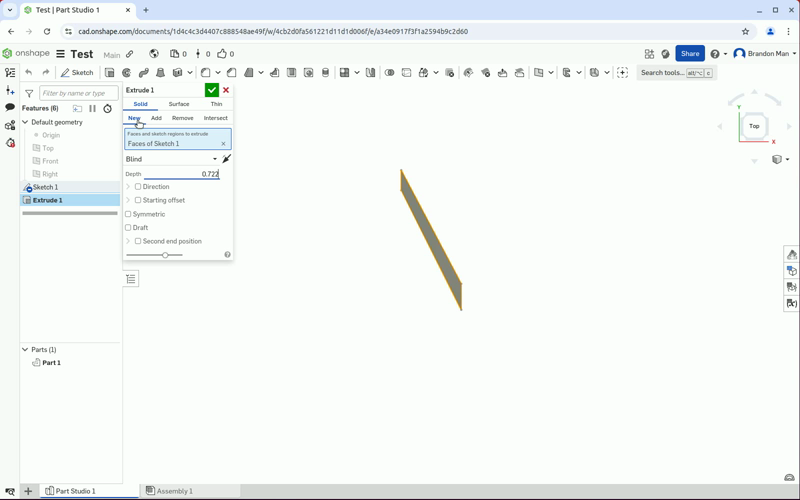
key(enter)
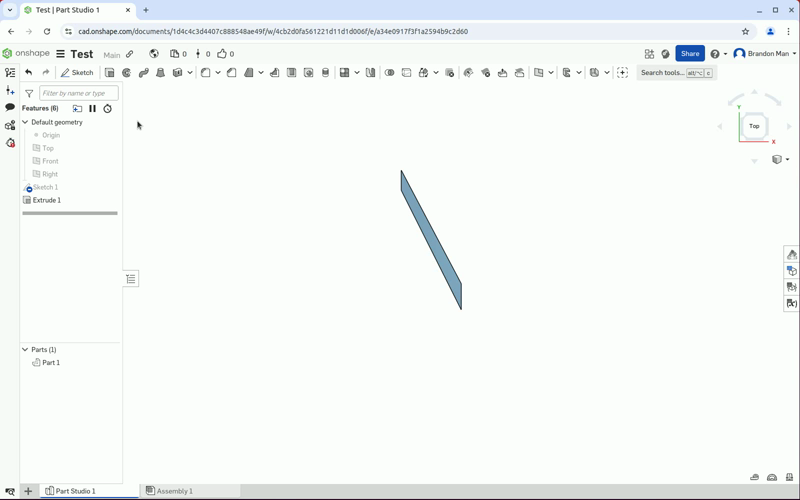
key(shift+h)
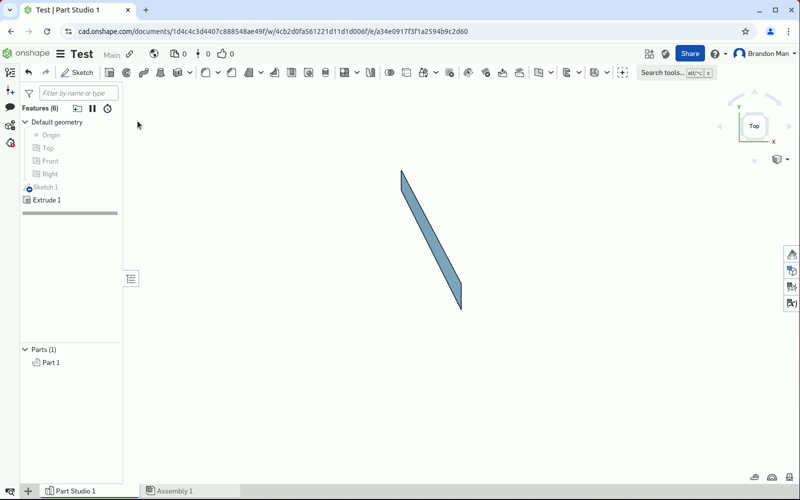
key(shift+h)
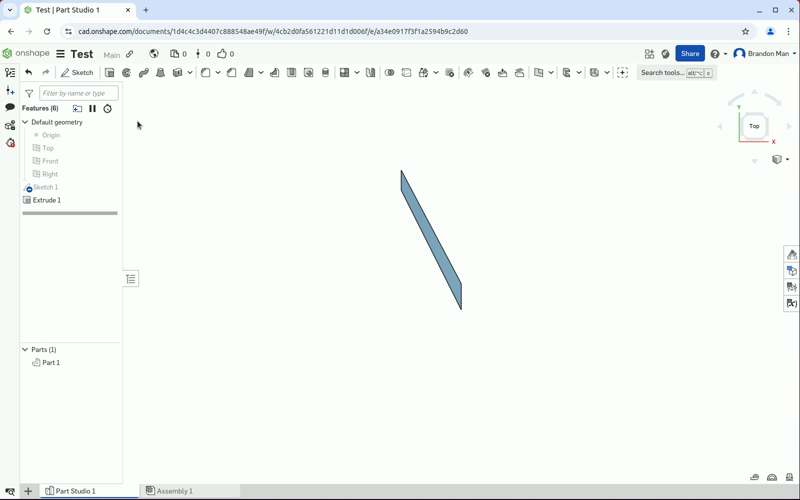
mouse_move(73, 189)
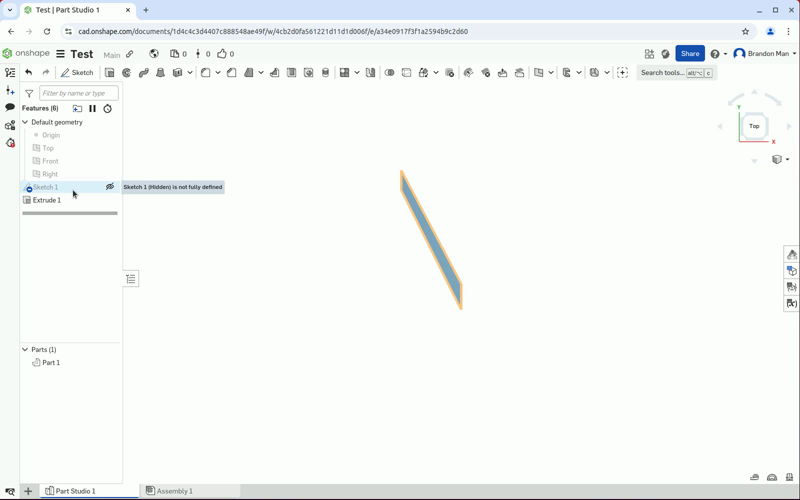
click(73, 189)
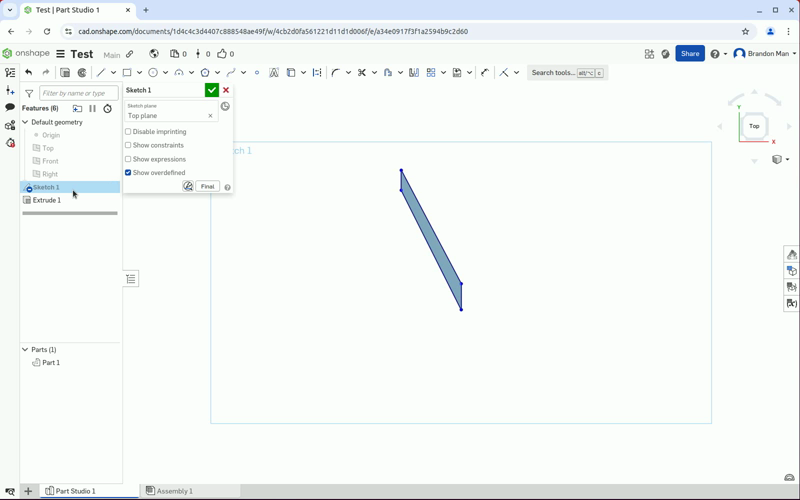
mouse_move(229, 92)
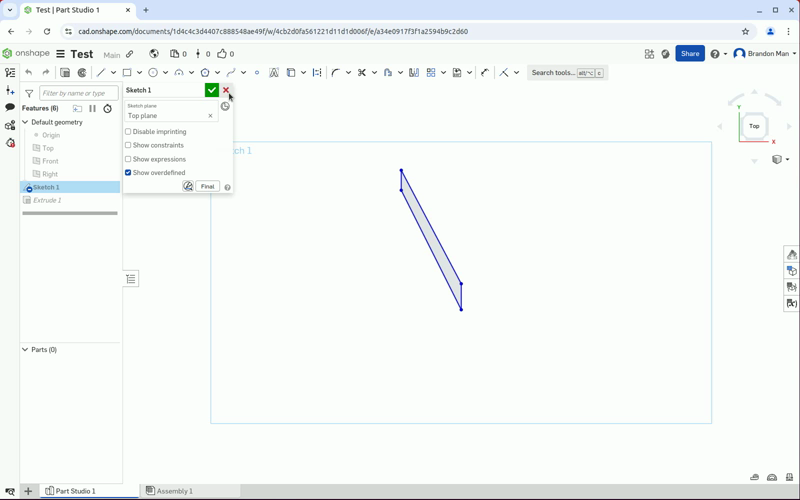
click(229, 92)
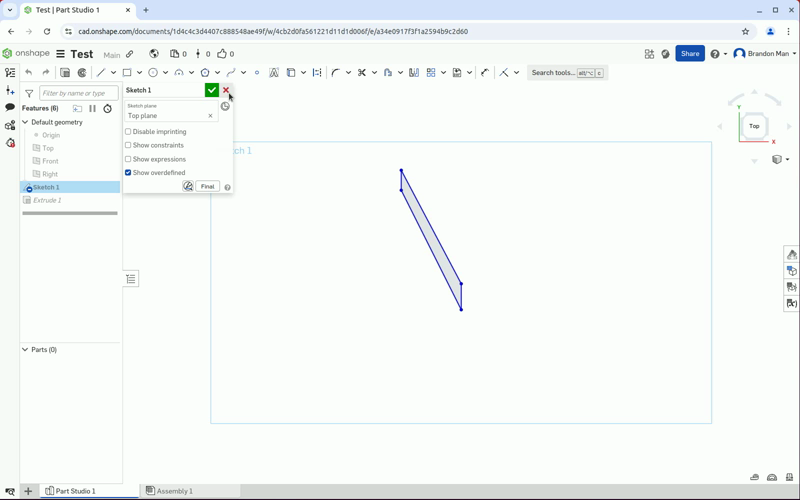
key(shift+s)
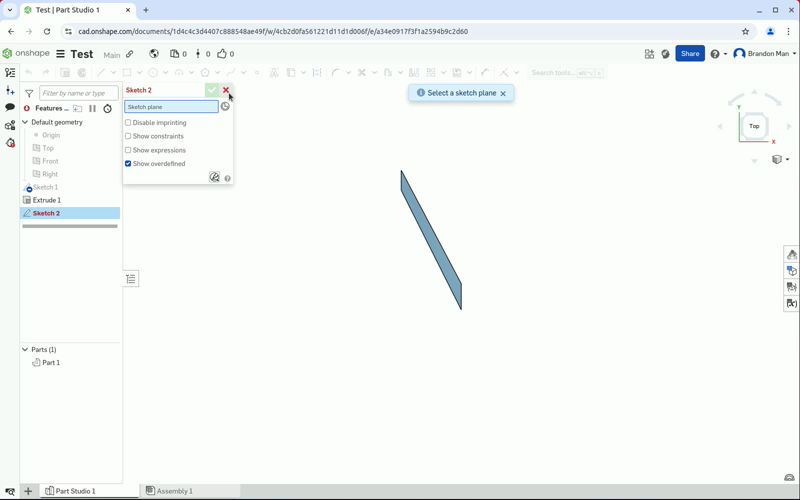
mouse_move(73, 150)
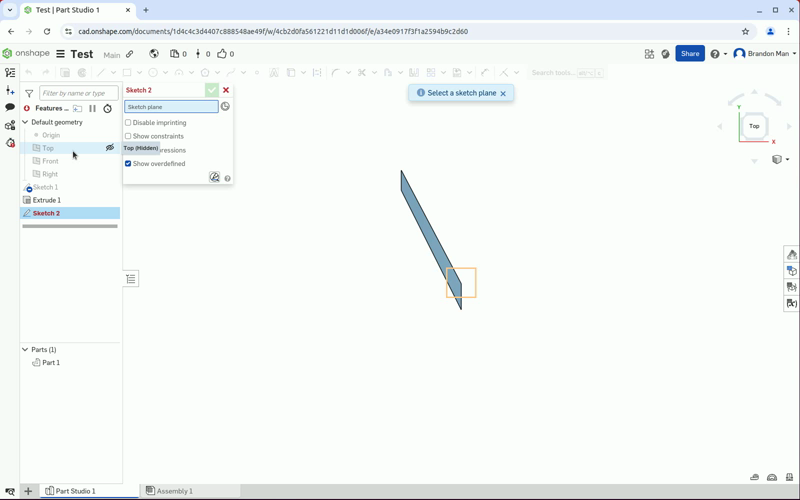
click(73, 150)
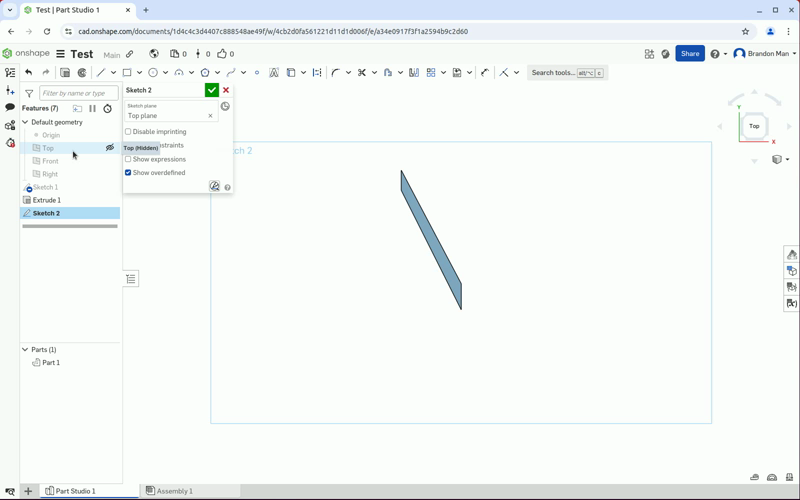
mouse_move(73, 352)
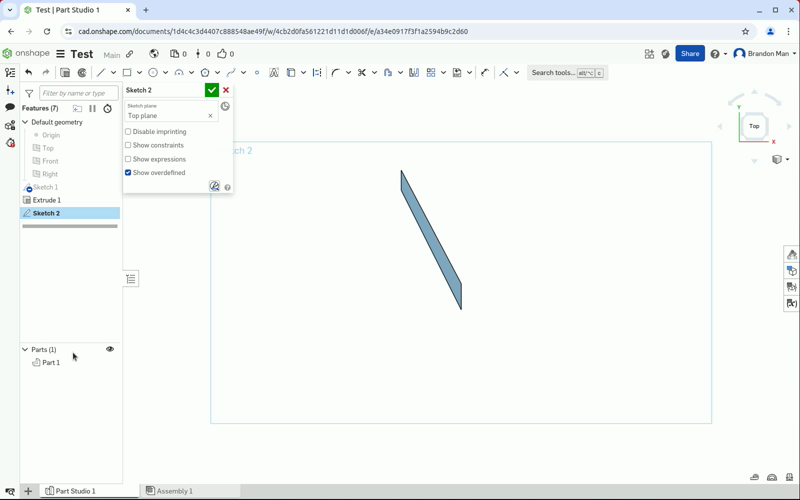
key(y)
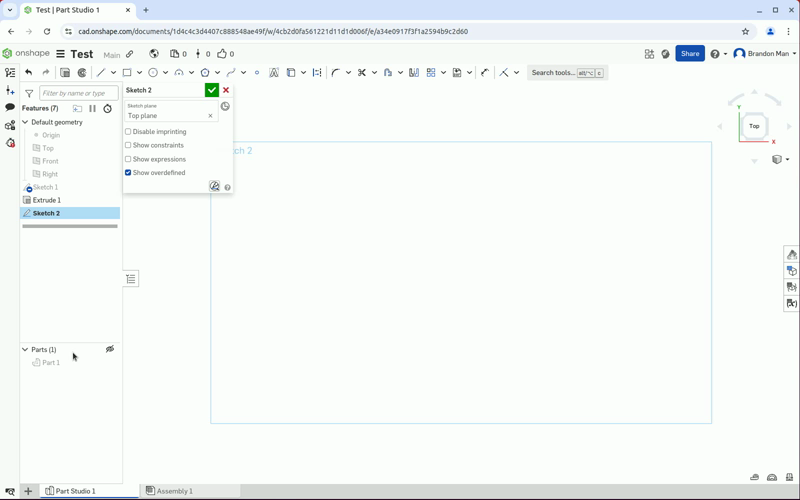
key(l)
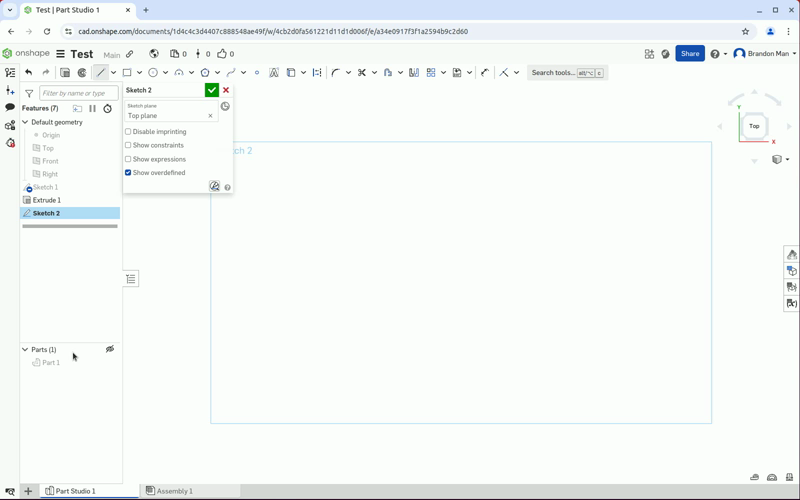
key_down(shift)
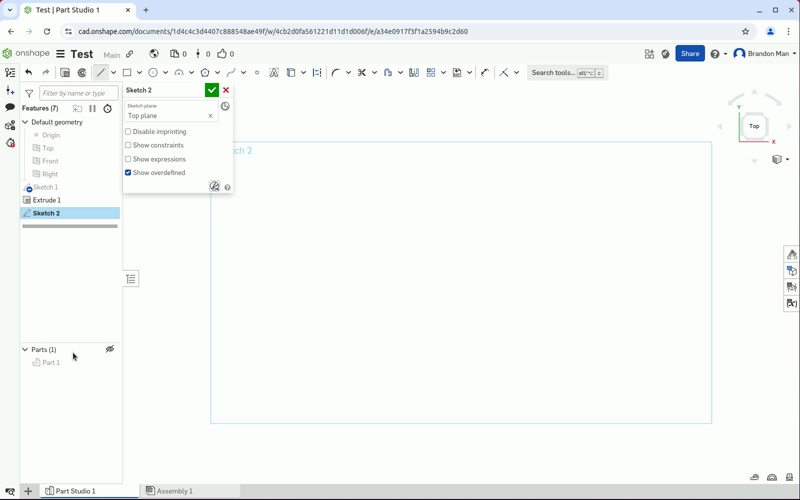
mouse_move(460, 309)
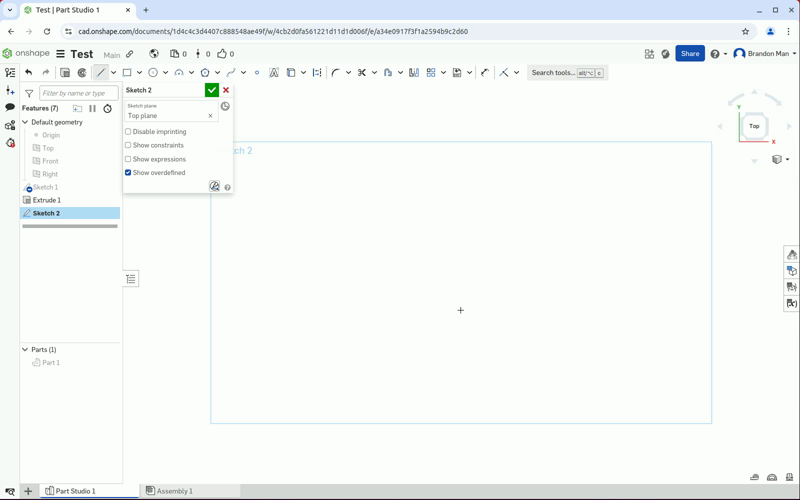
click(460, 309)
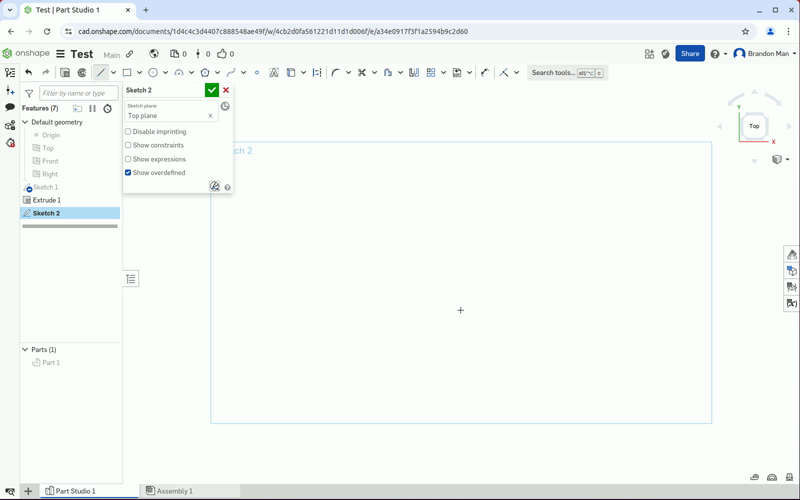
key_up(shift)
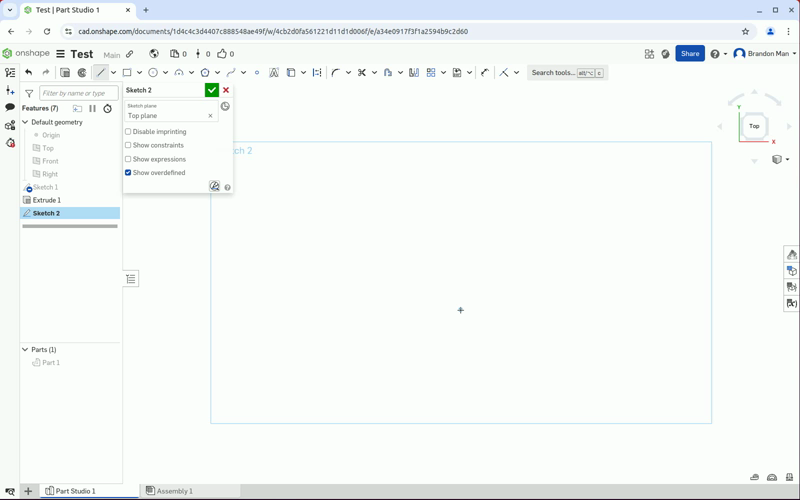
key_down(shift)
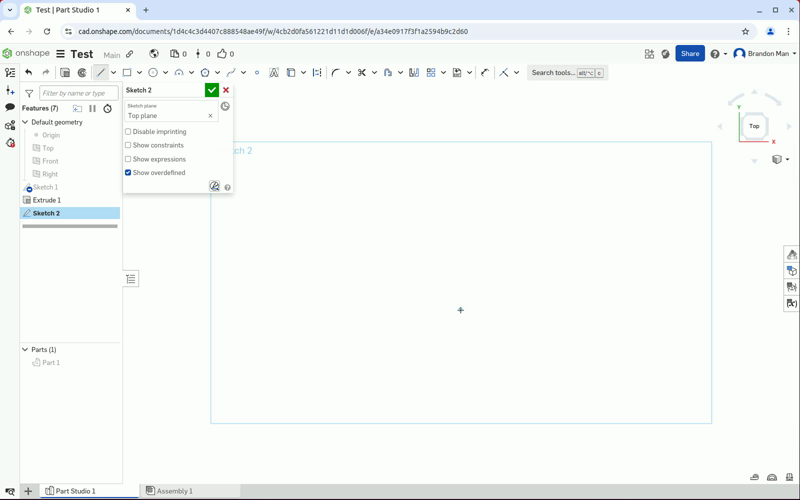
mouse_move(520, 191)
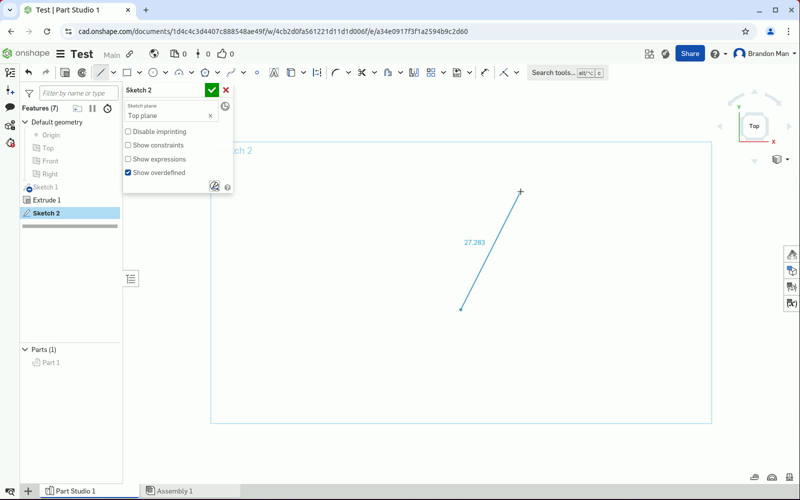
click(520, 191)
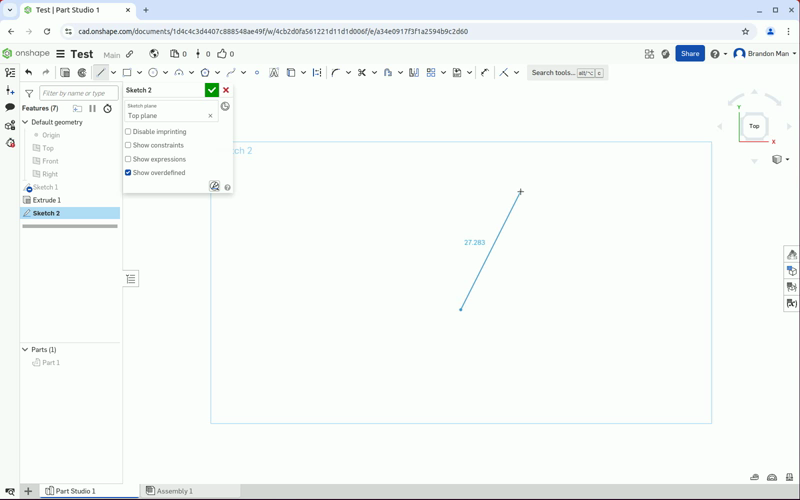
key_up(shift)
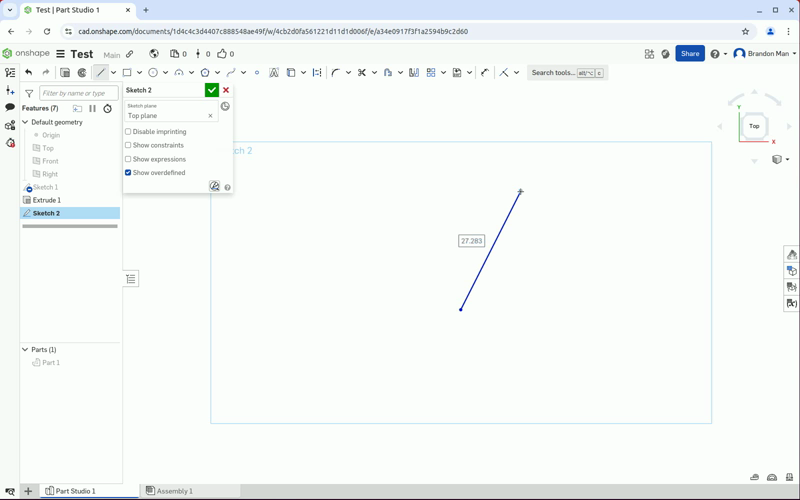
key_down(shift)
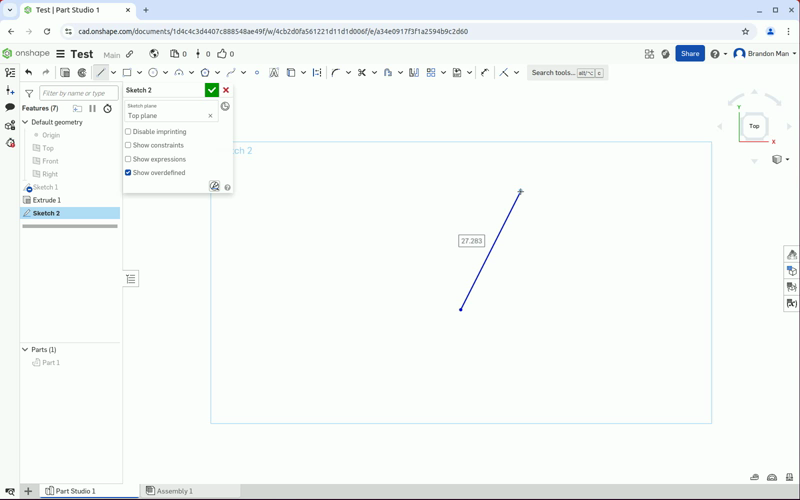
mouse_move(550, 191)
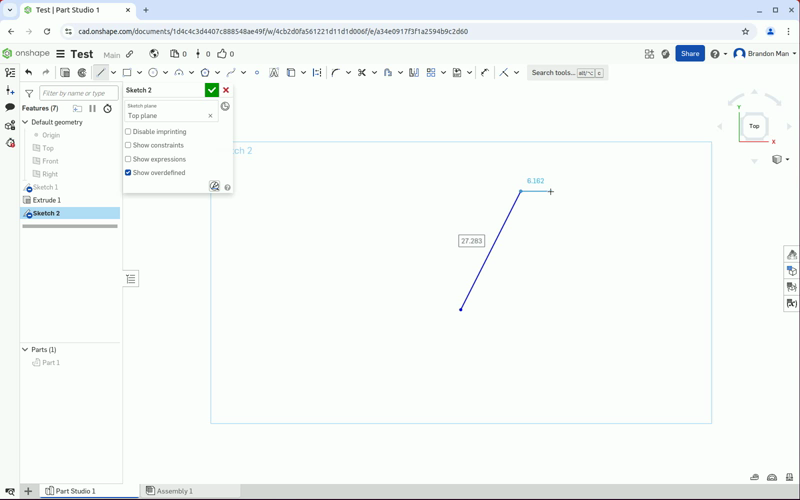
mouse_move(520, 170)
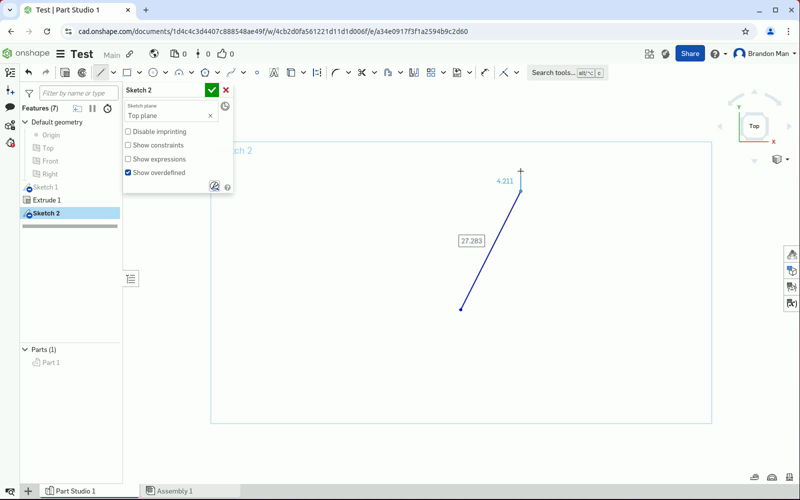
click(520, 170)
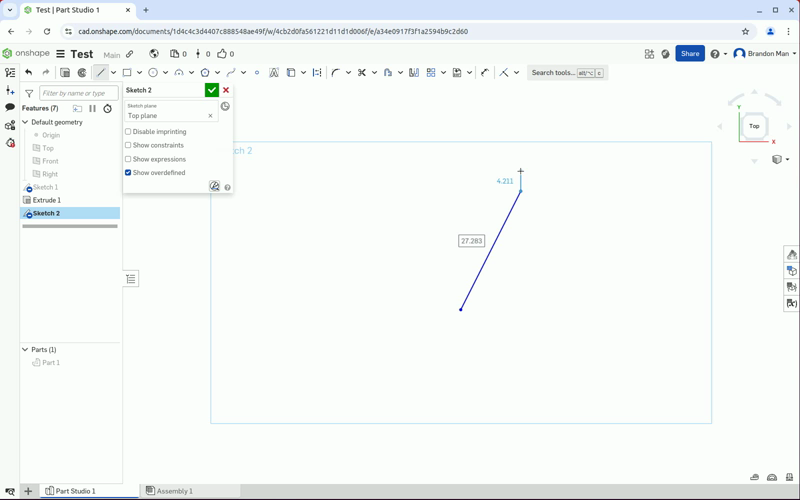
key_up(shift)
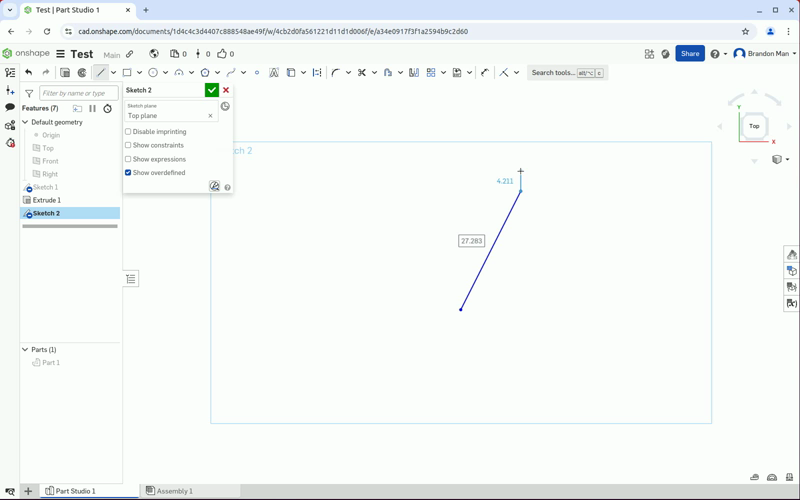
key_down(shift)
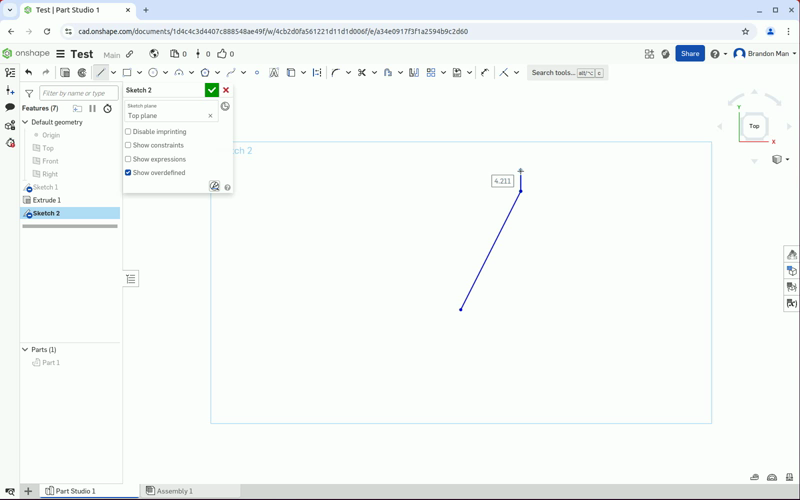
mouse_move(460, 283)
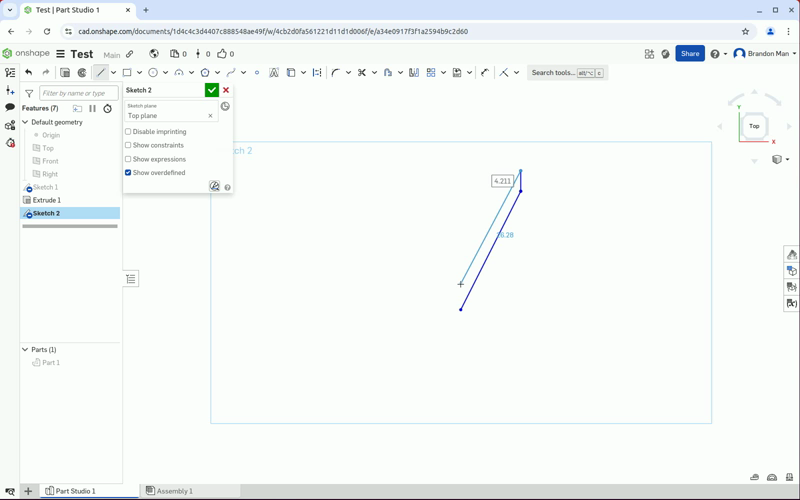
click(460, 283)
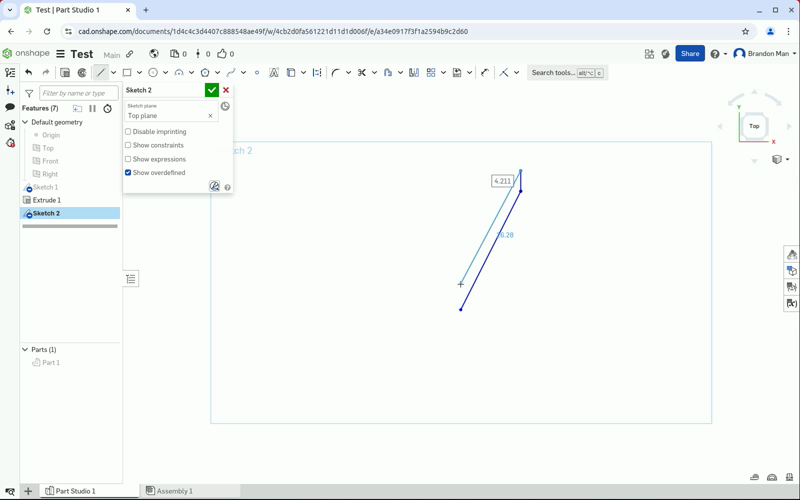
key_up(shift)
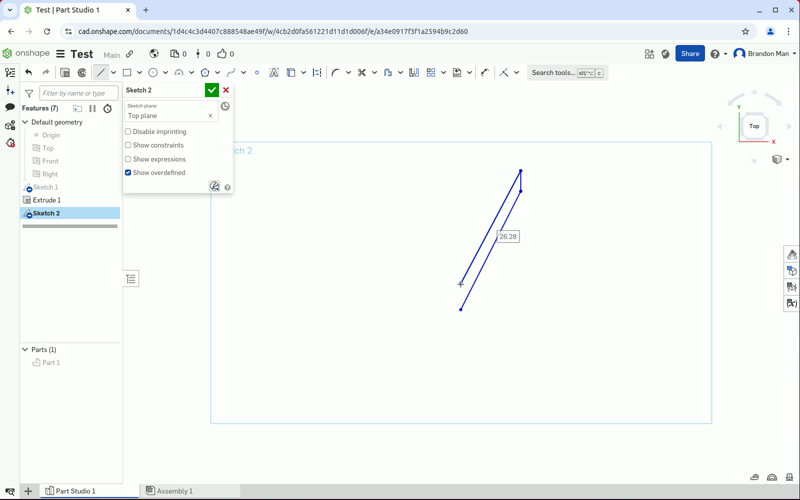
mouse_move(490, 283)
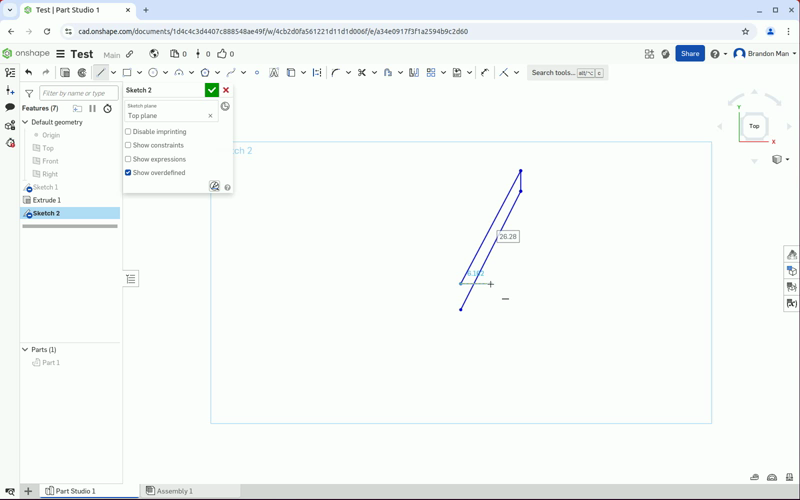
key_down(shift)
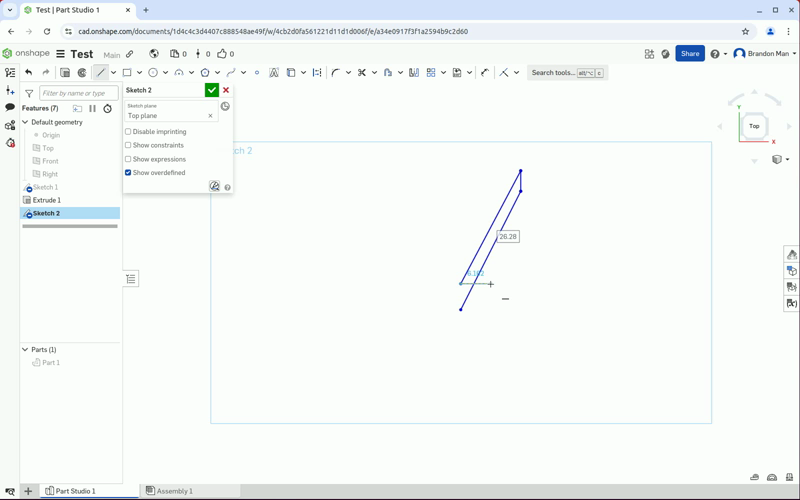
mouse_move(460, 309)
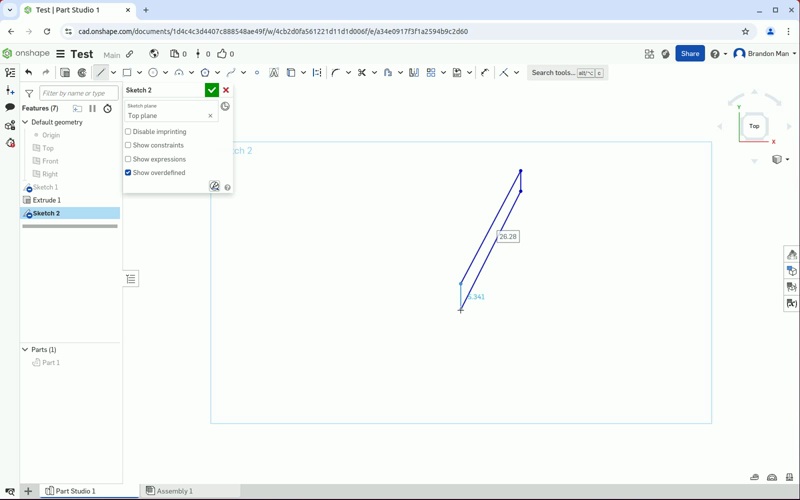
key_up(shift)
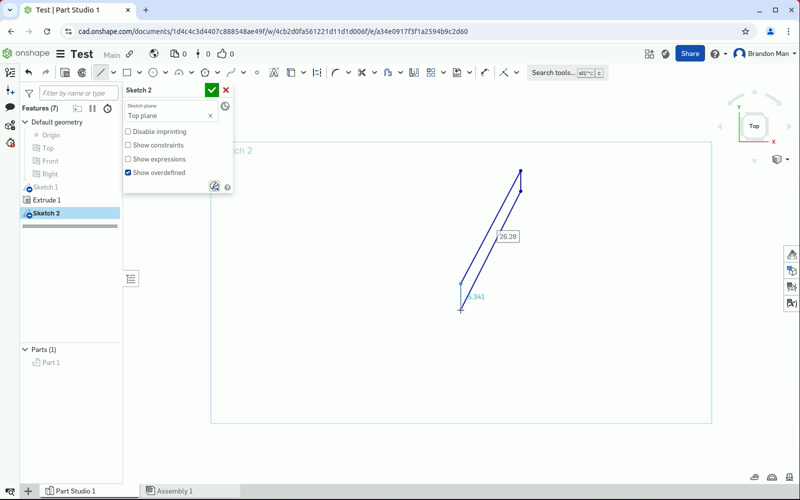
click(460, 309)
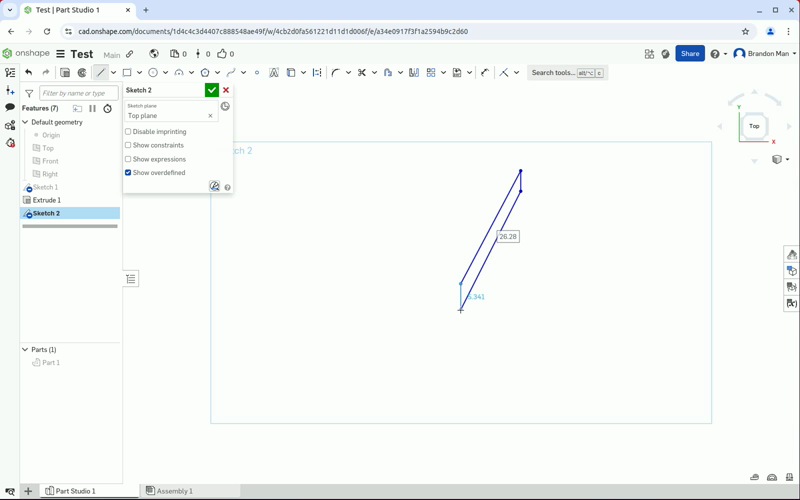
key(esc)
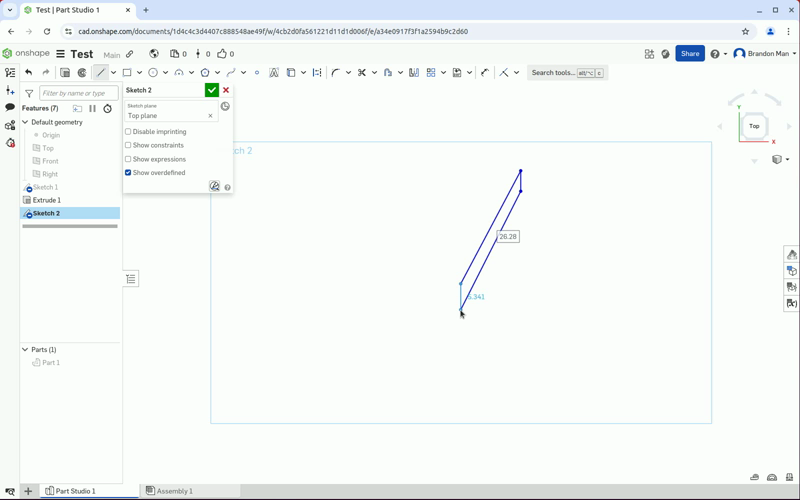
mouse_move(483, 251)
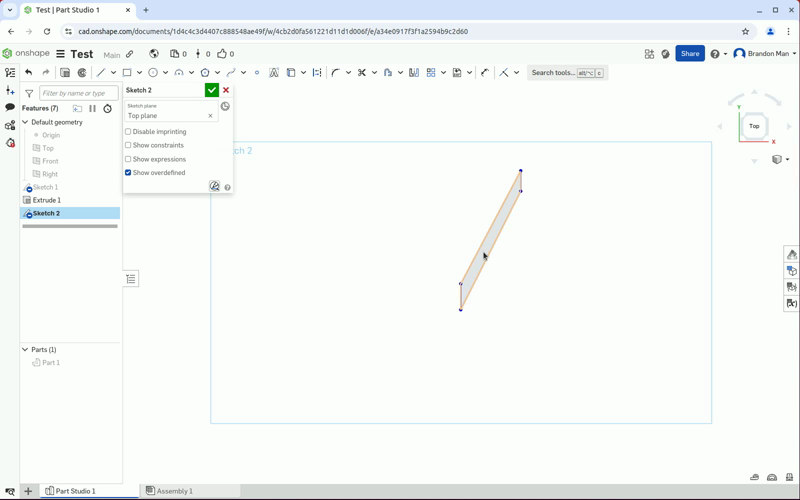
scroll(6)
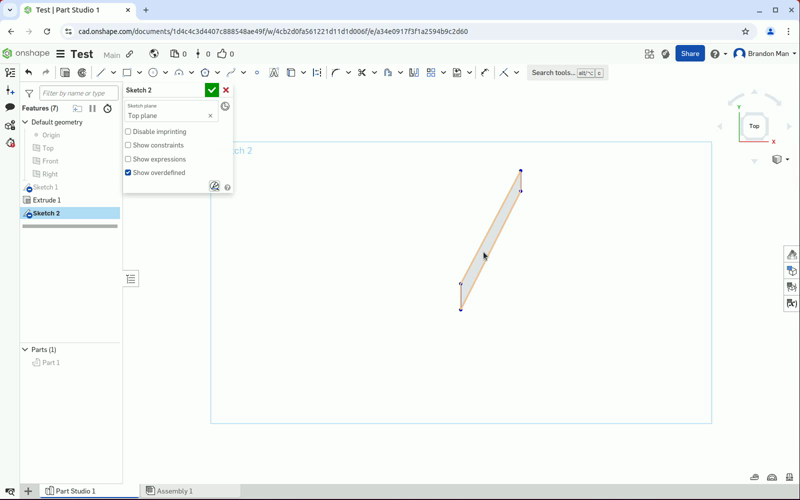
scroll(6)
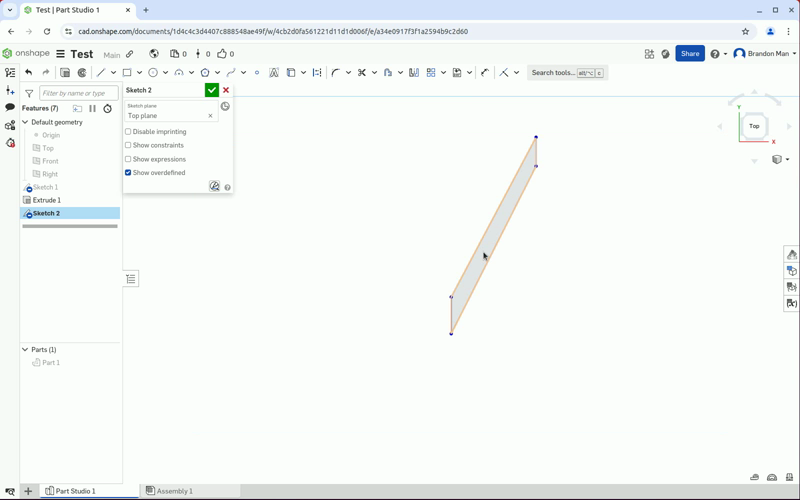
scroll(6)
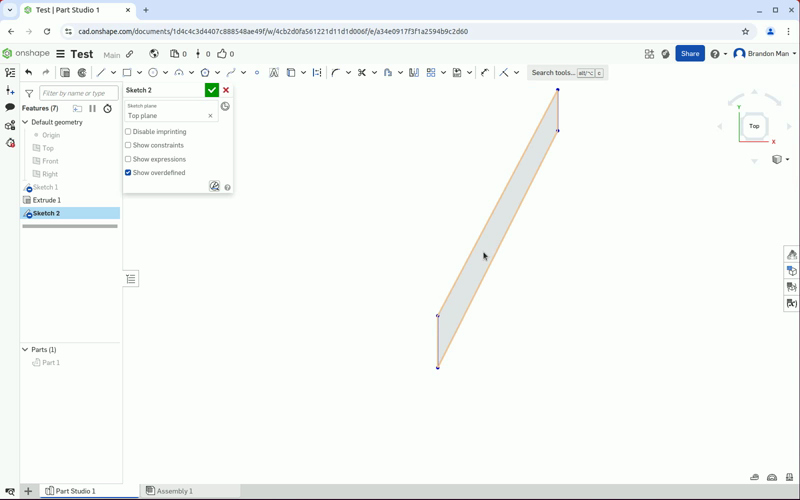
scroll(6)
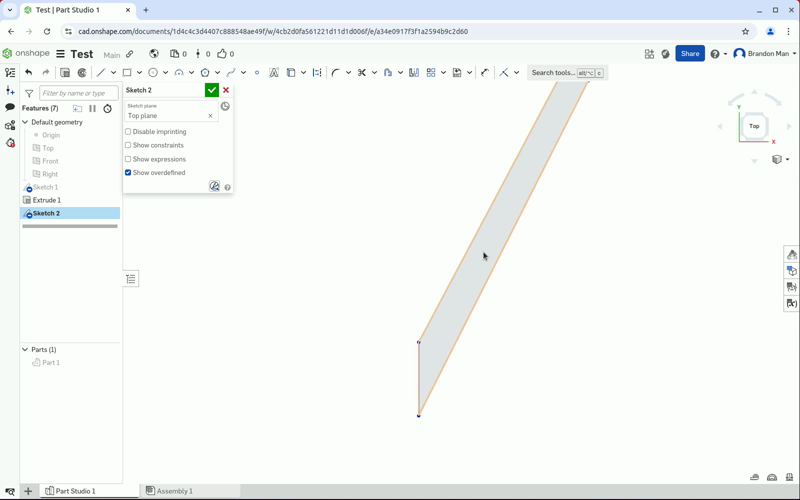
scroll(6)
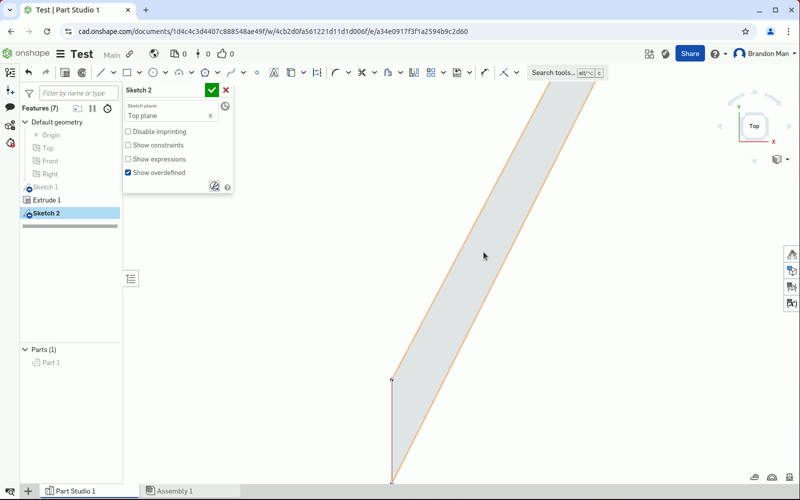
scroll(6)
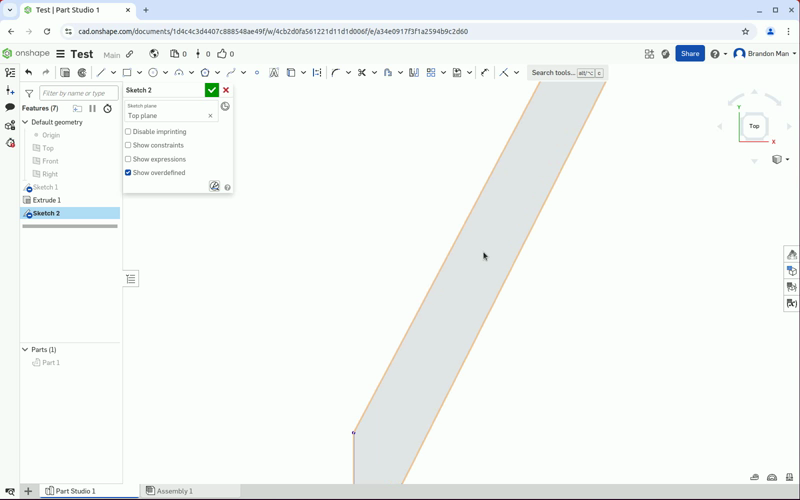
scroll(6)
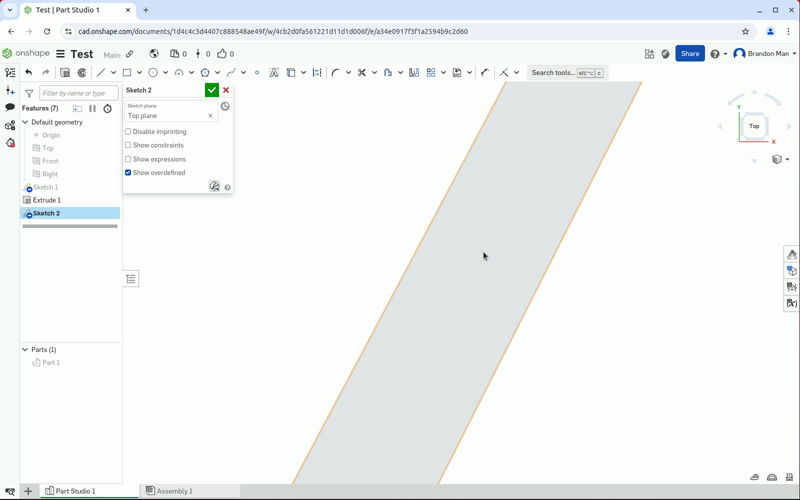
click(483, 251)
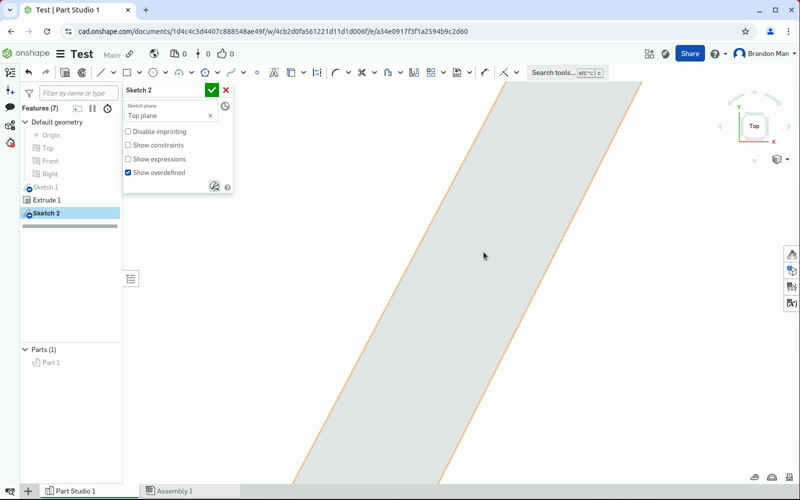
scroll(-6)
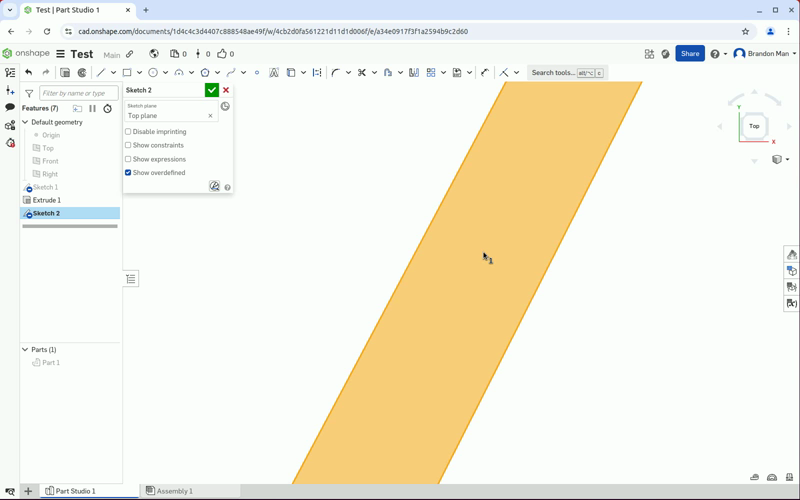
scroll(-6)
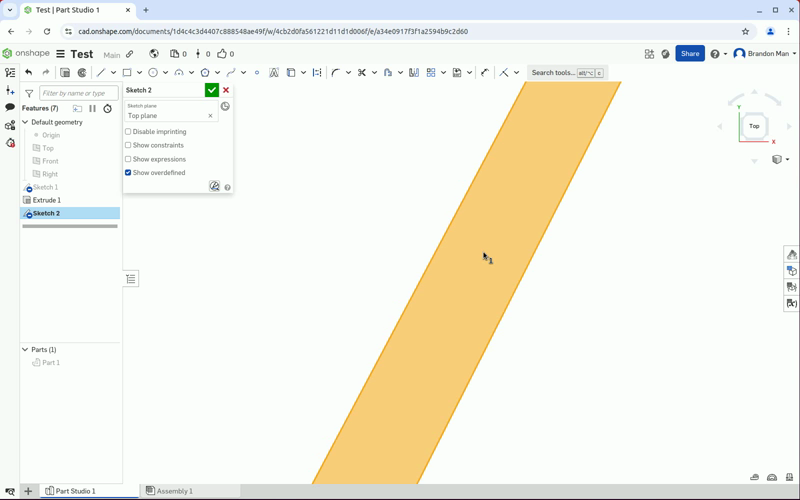
scroll(-6)
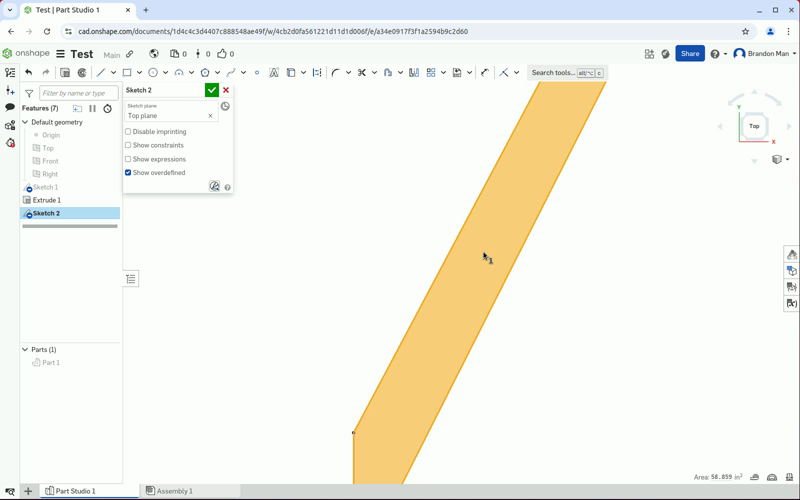
scroll(-6)
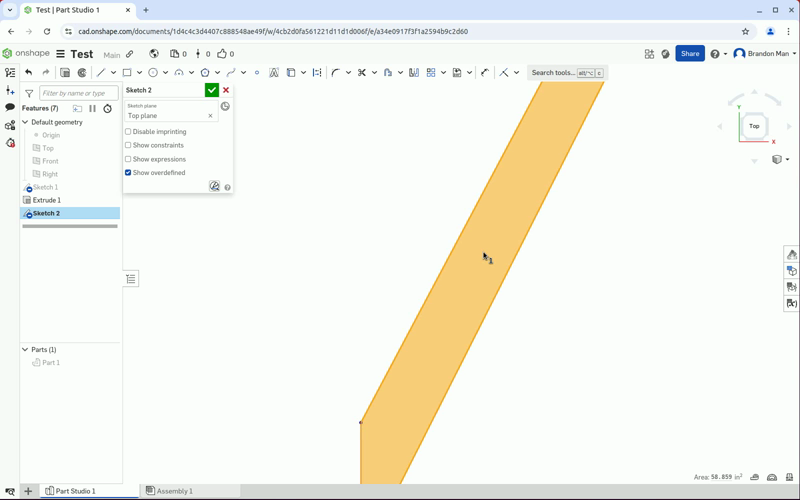
scroll(-6)
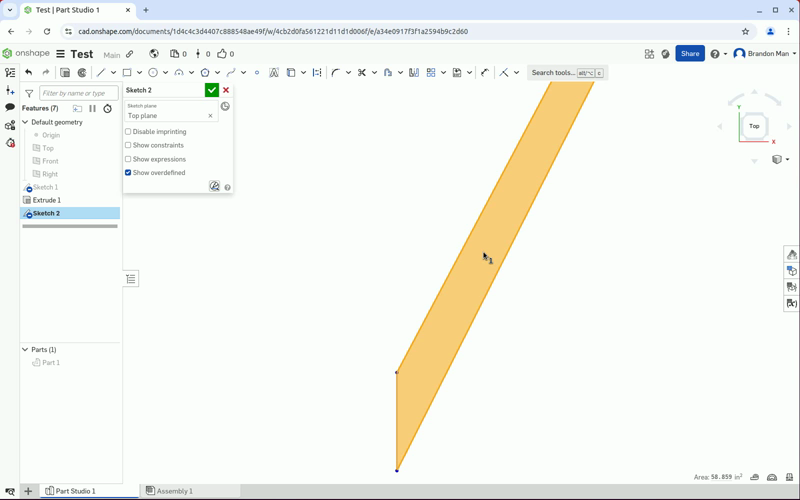
scroll(-6)
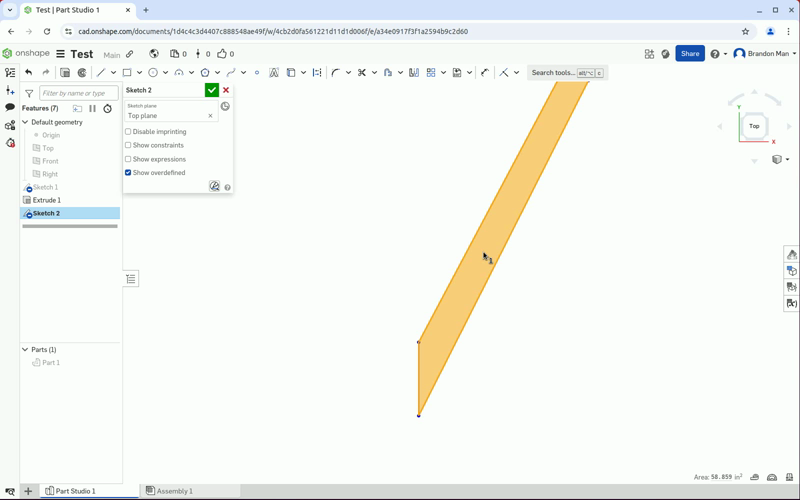
scroll(-6)
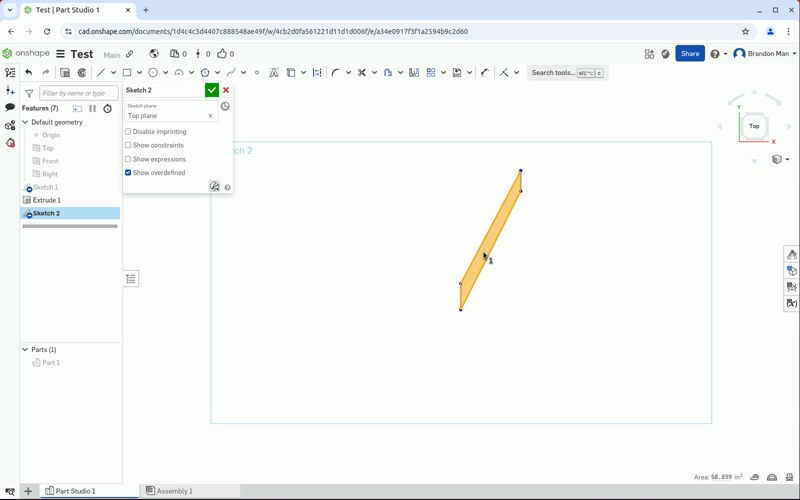
mouse_move(73, 352)
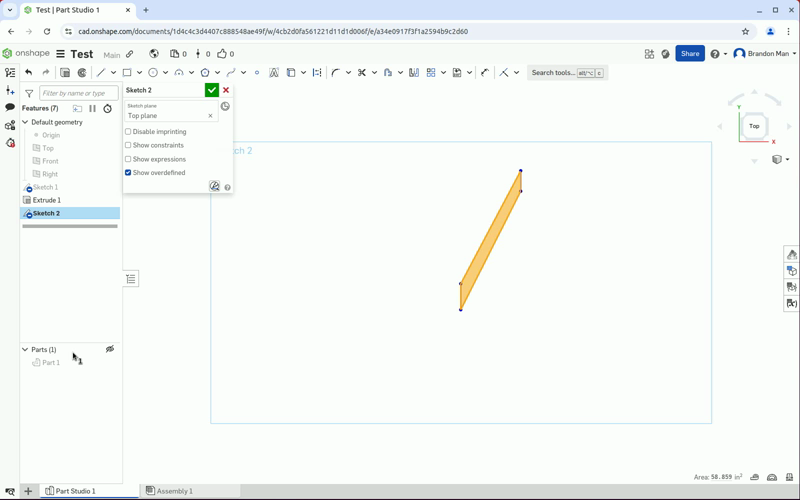
key(shift+y)
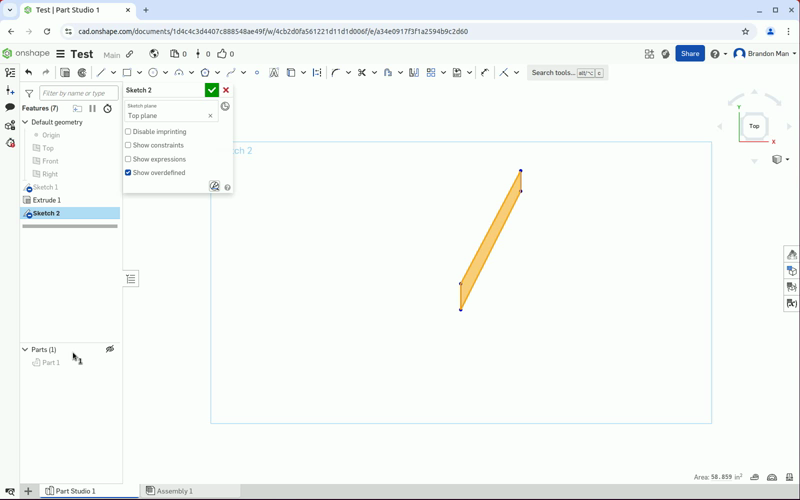
key(shift+e)
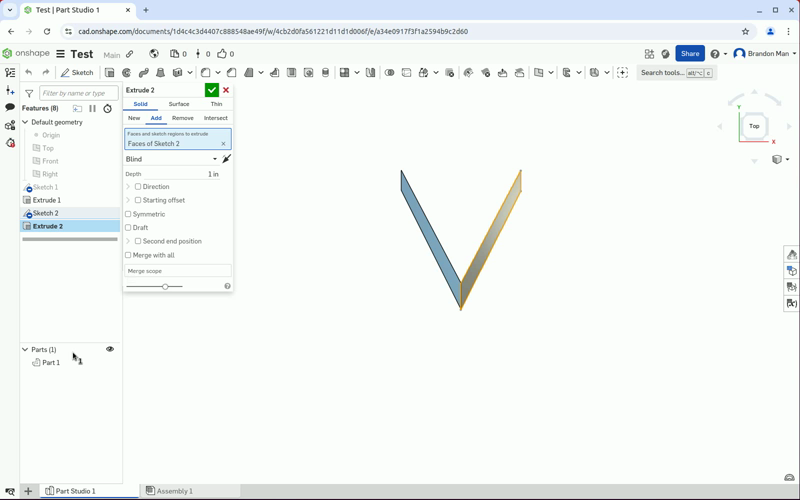
mouse_move(143, 106)
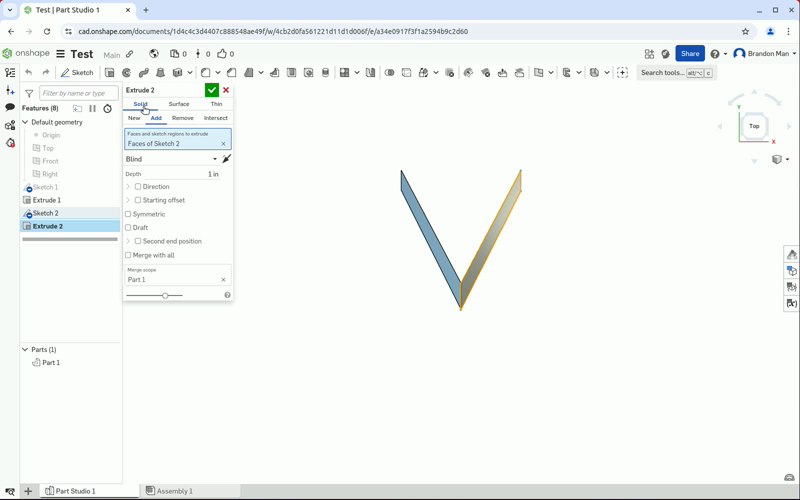
click(143, 106)
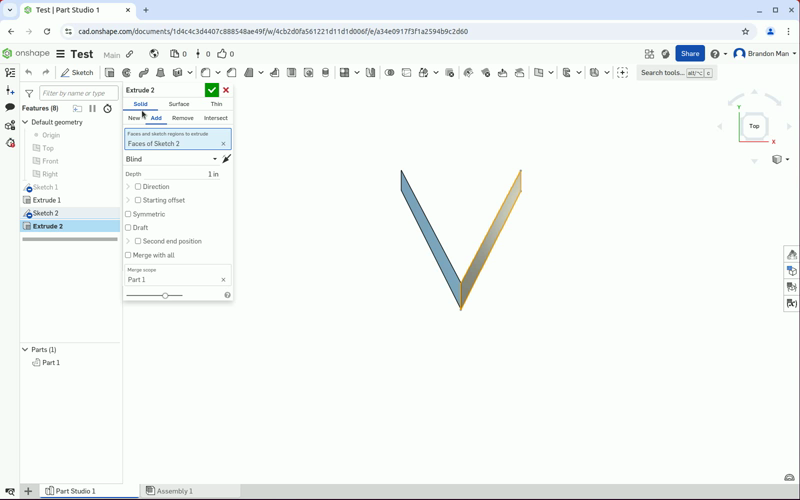
mouse_move(137, 120)
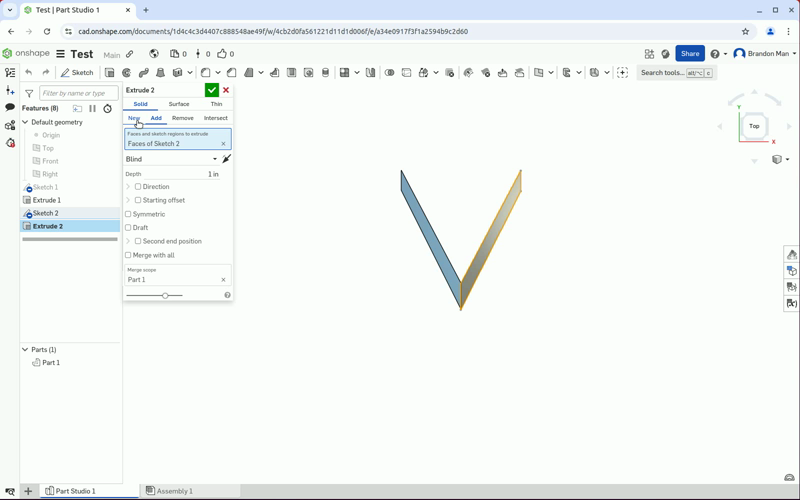
click(137, 120)
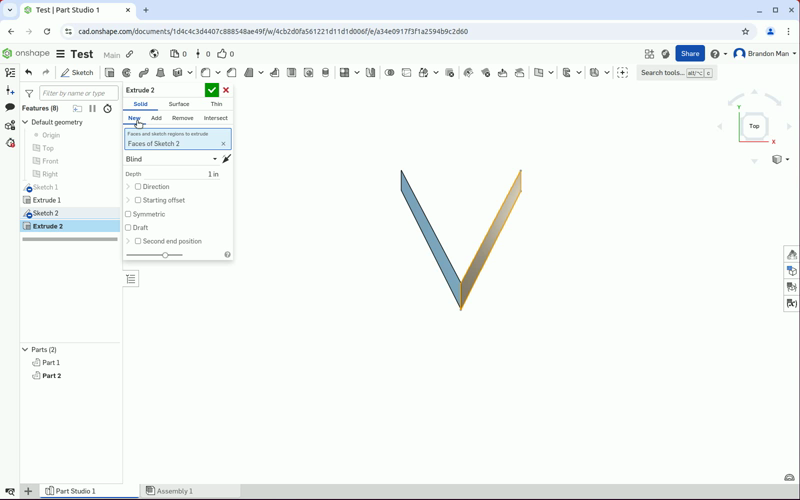
key(tab, 4)
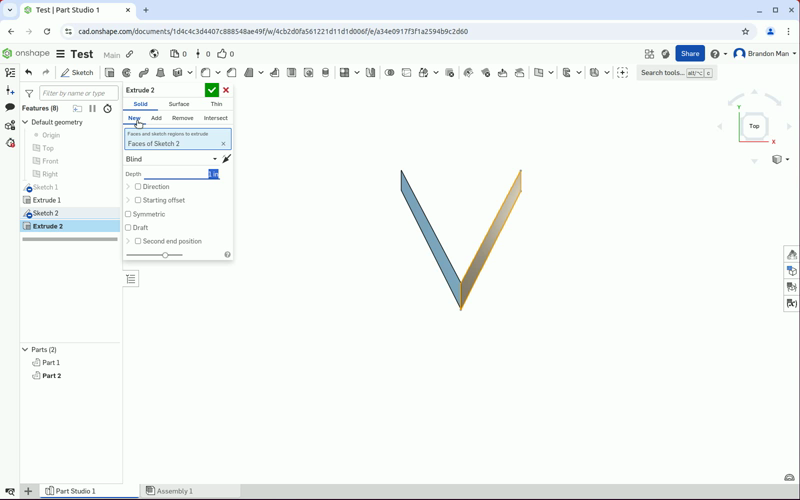
text(0.722)
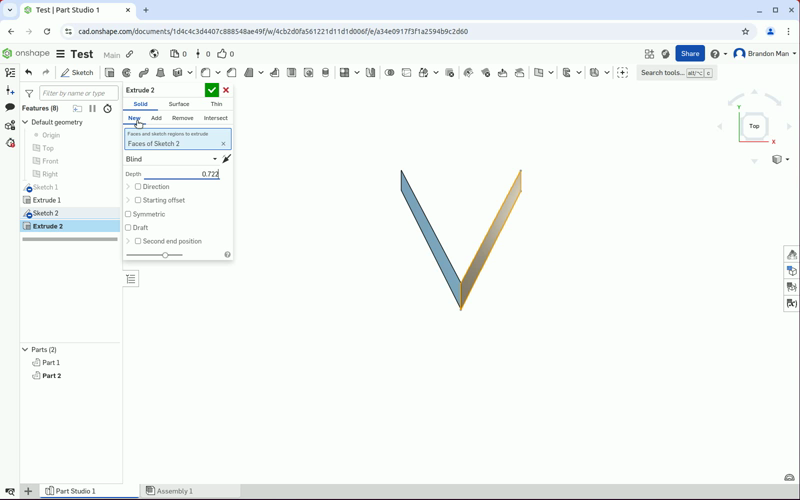
key(enter)
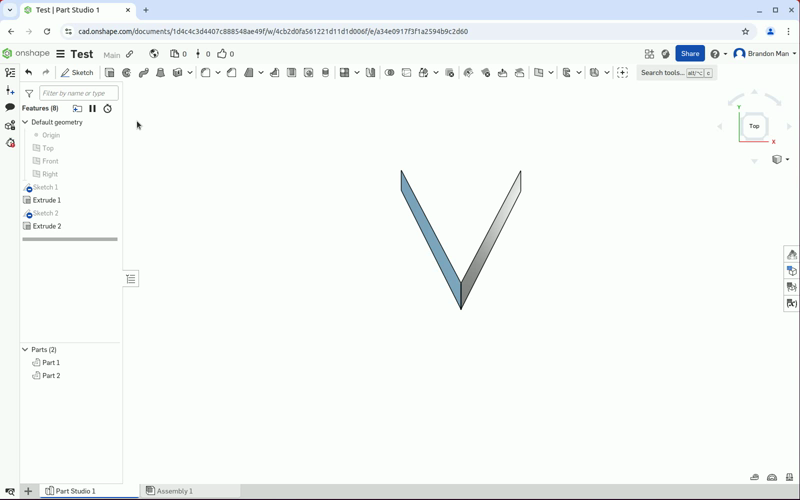
key(shift+h)
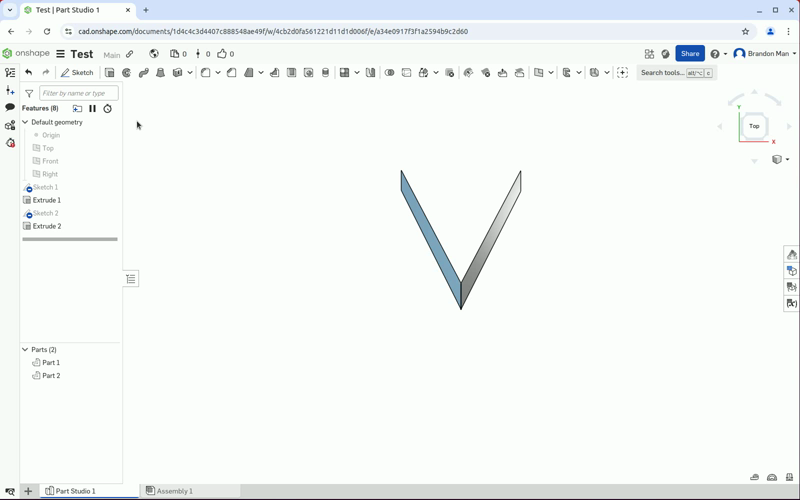
key(shift+h)
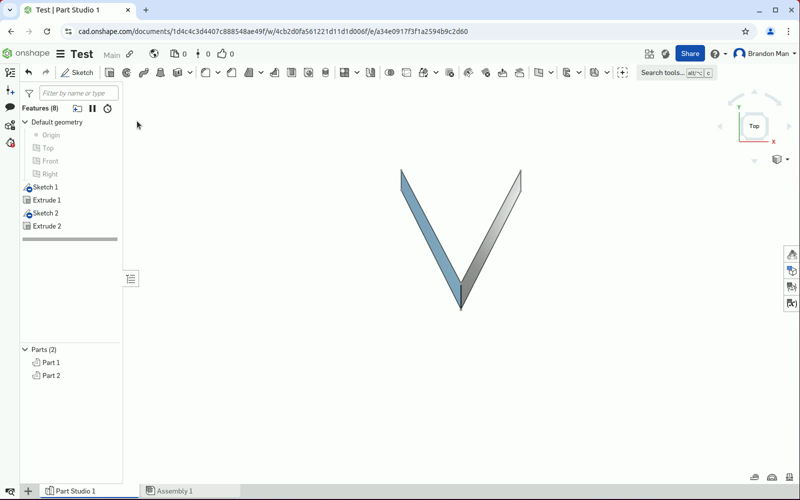
key(shift+7)
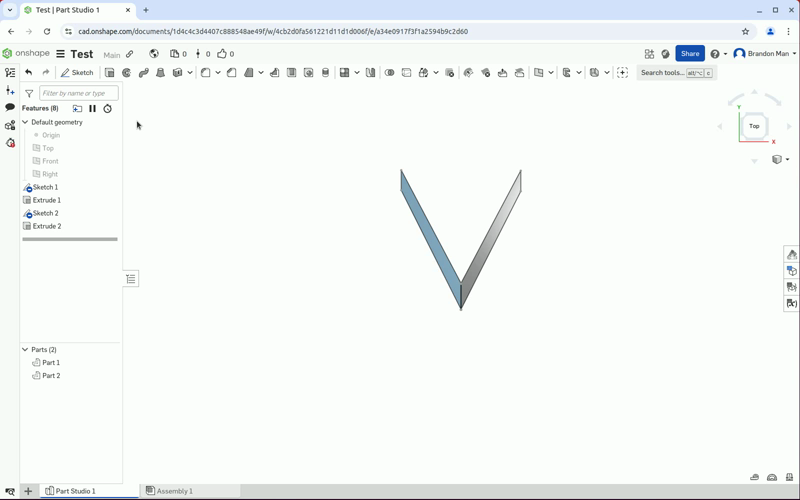
key(up, 3)
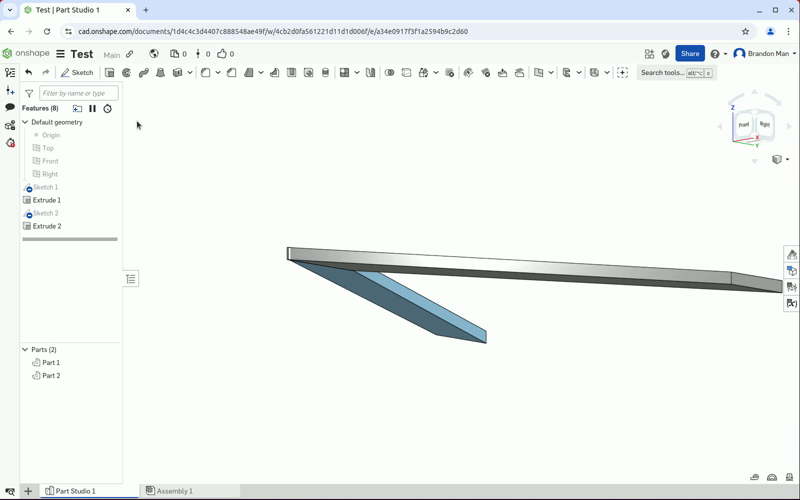
key(left, 3)
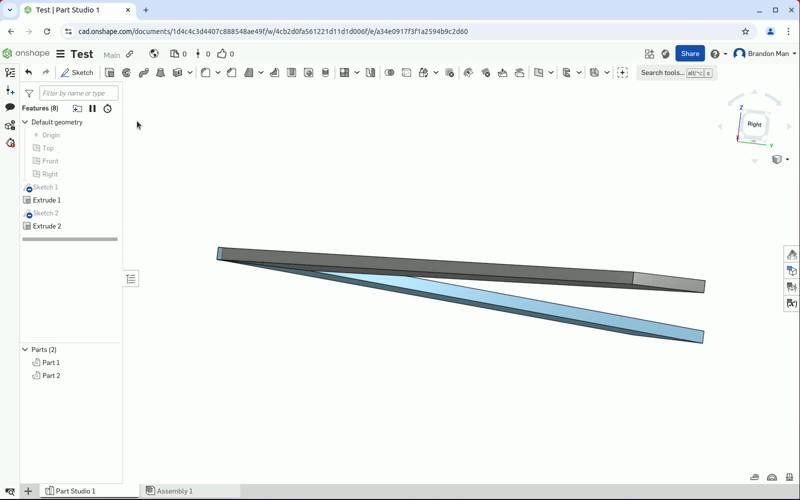
key(right, 3)
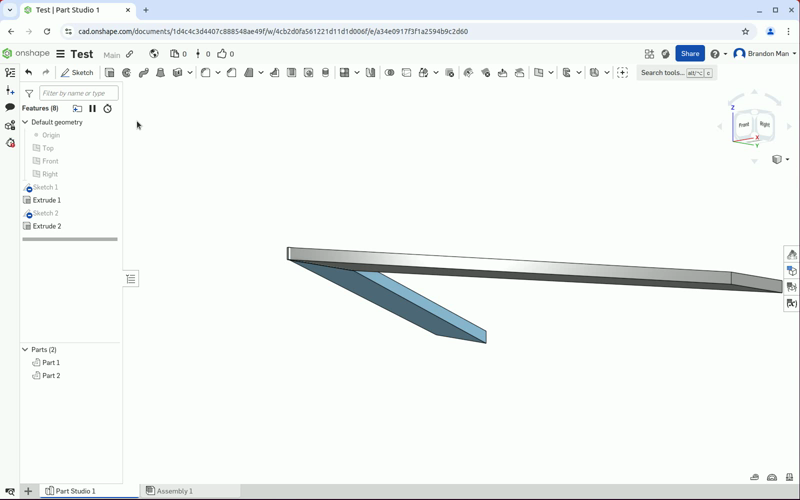
key(down, 3)
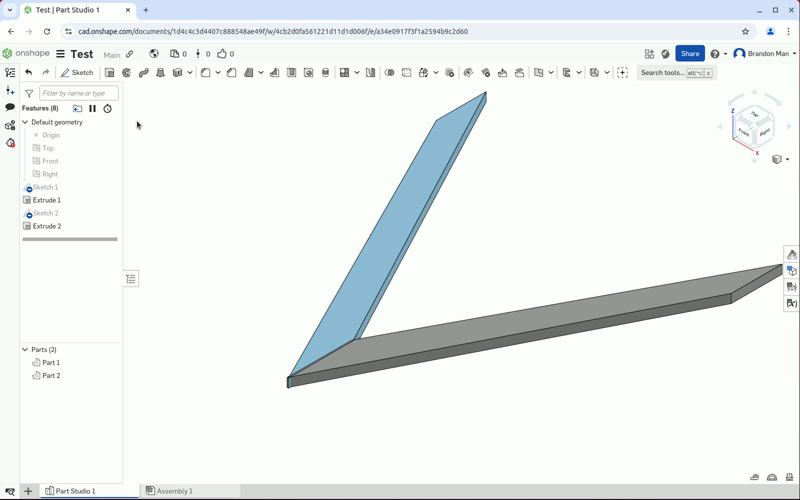
mouse_move(73, 189)
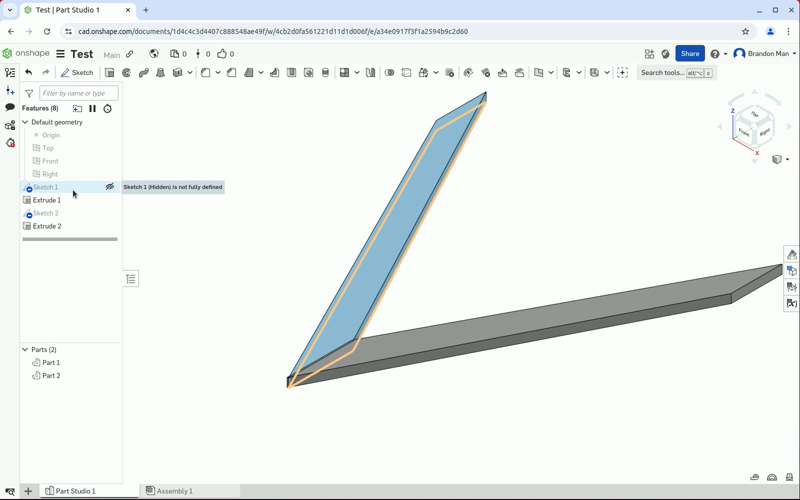
click(73, 189)